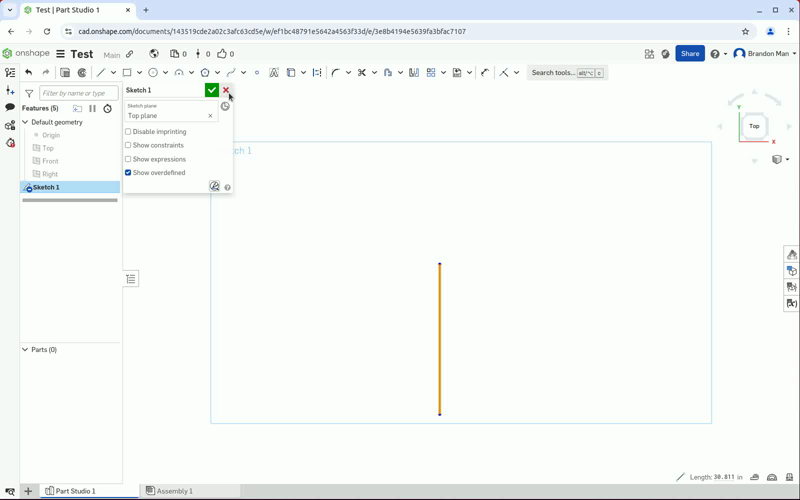
key(shift+h)
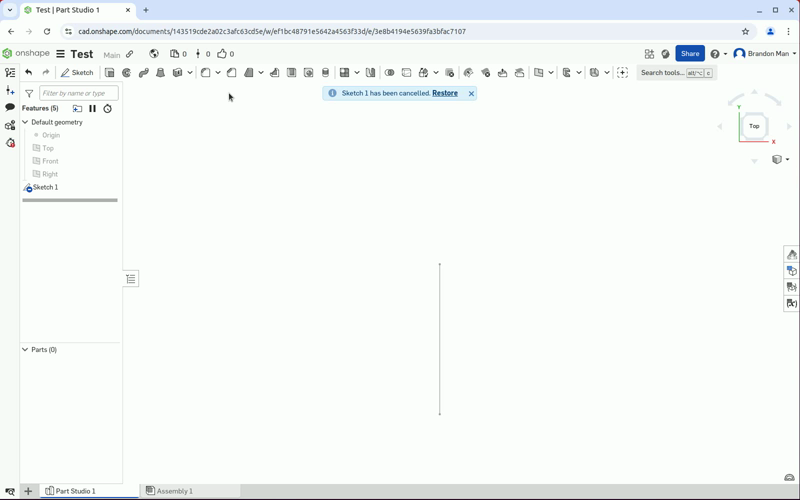
mouse_move(73, 352)
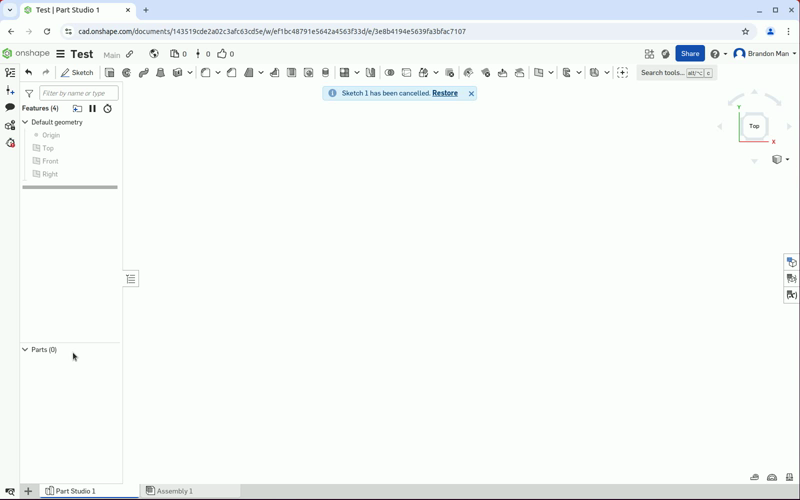
key(y)
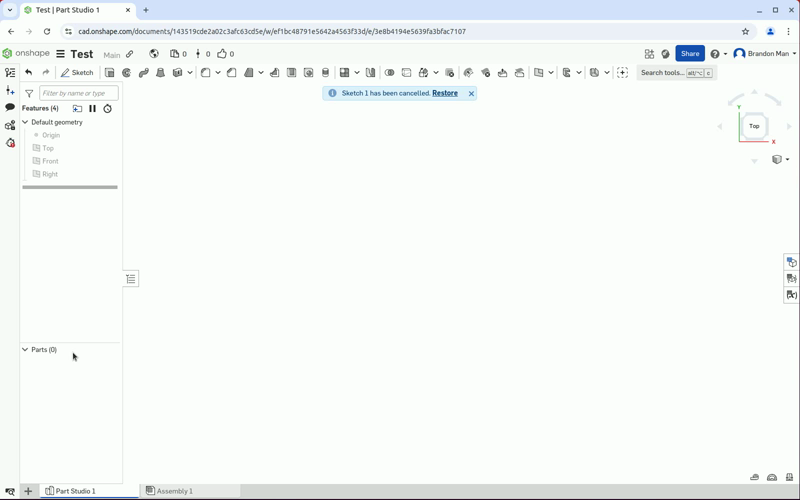
key(shift+p)
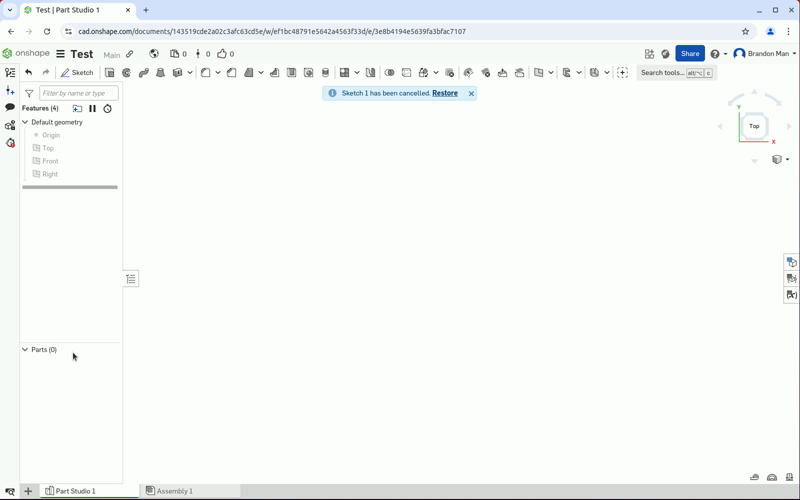
key(space)
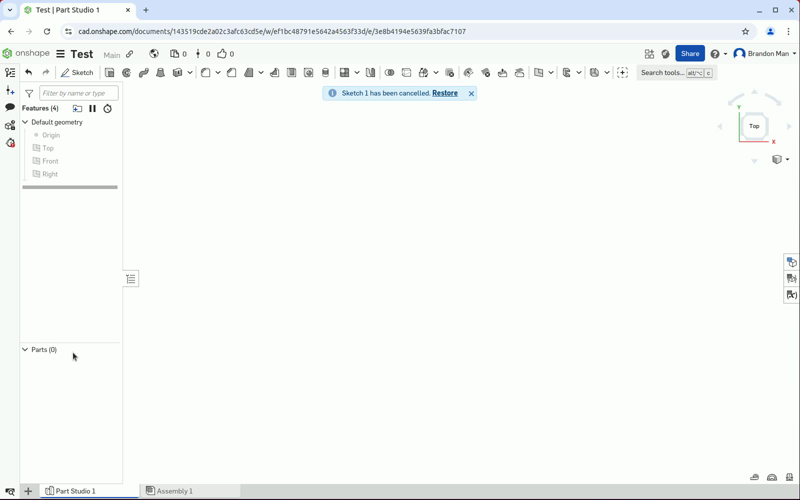
key_down(shift)
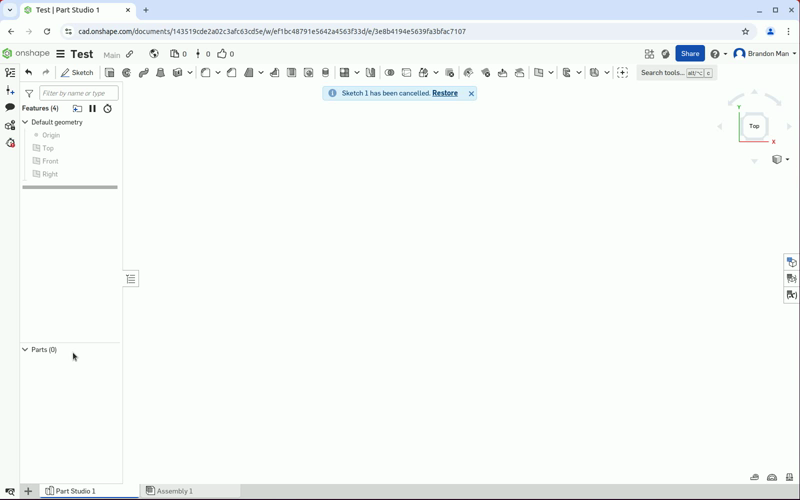
key(up)
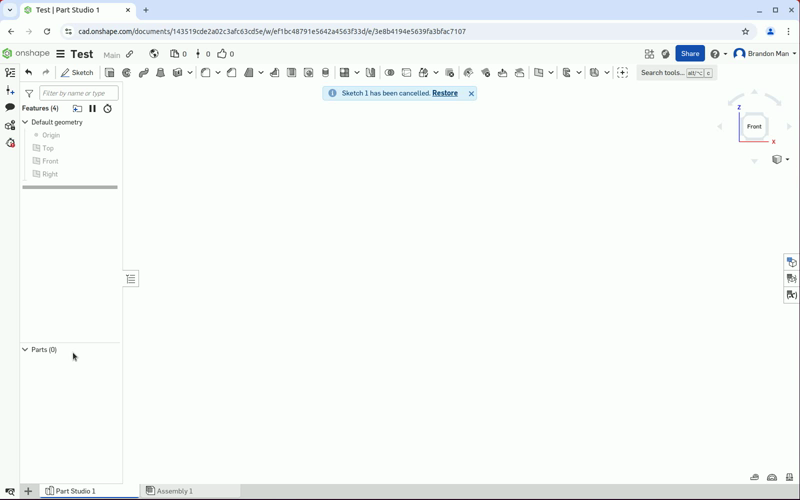
key_up(shift)
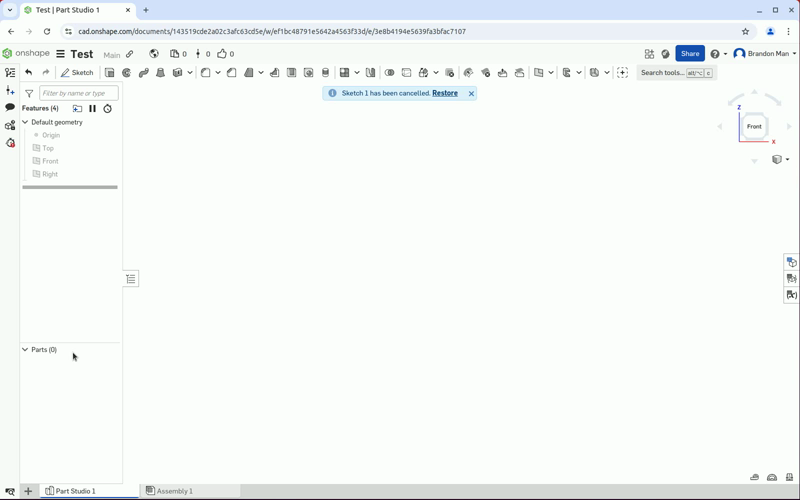
key(space)
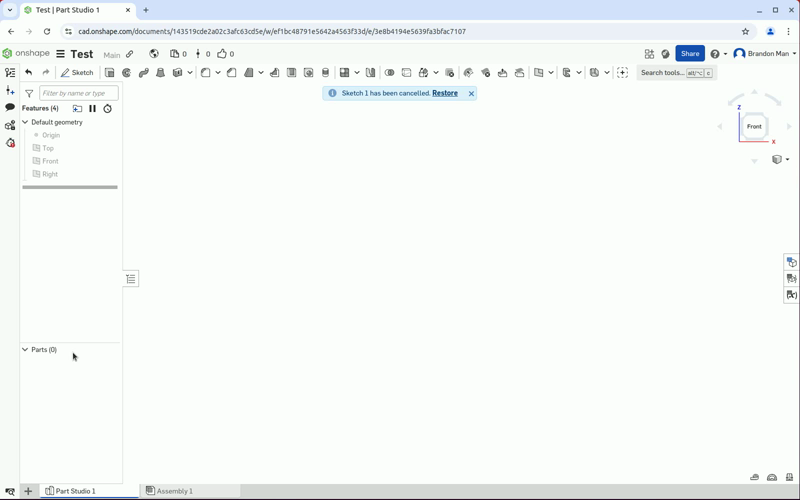
key_down(shift)
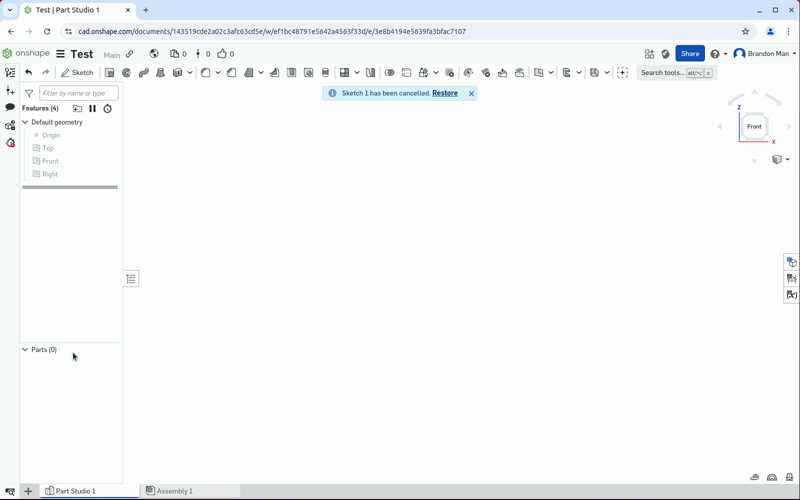
key(left)
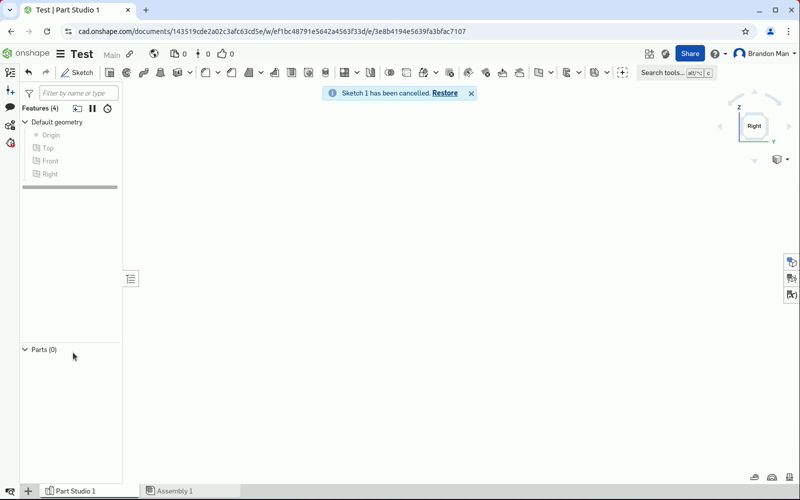
key_up(shift)
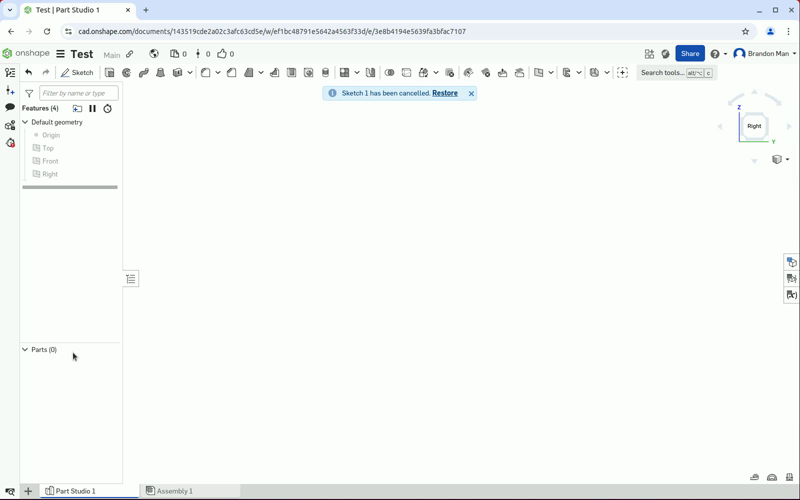
mouse_move(73, 352)
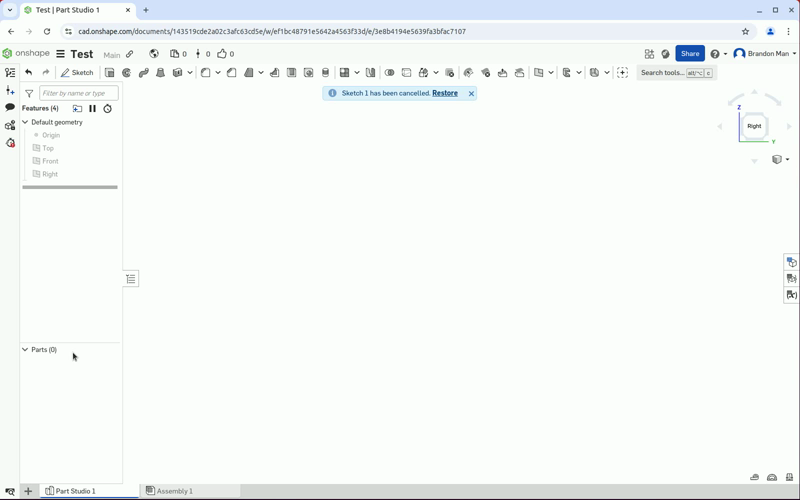
key(shift+y)
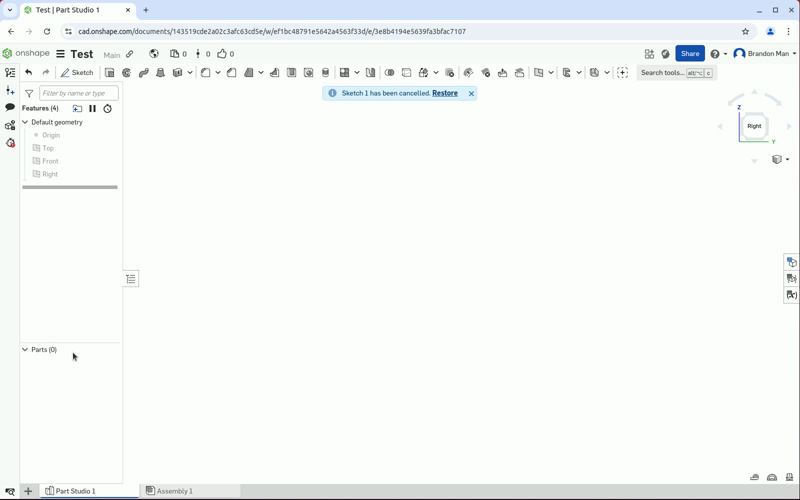
key(shift+s)
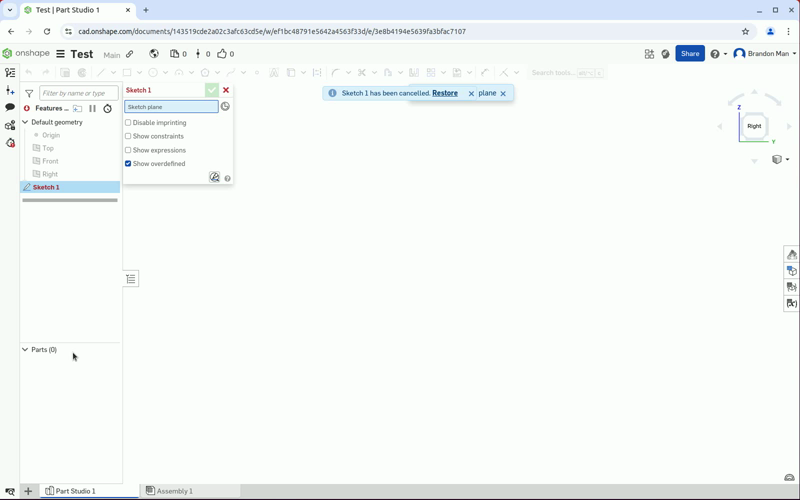
mouse_move(73, 176)
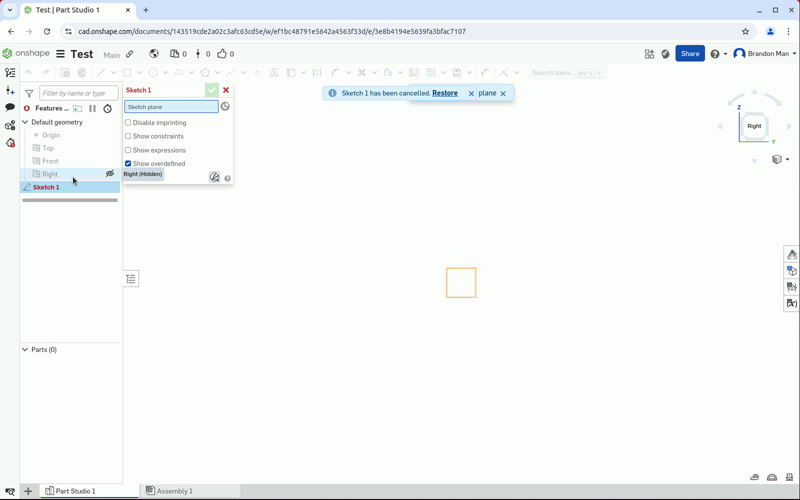
click(73, 176)
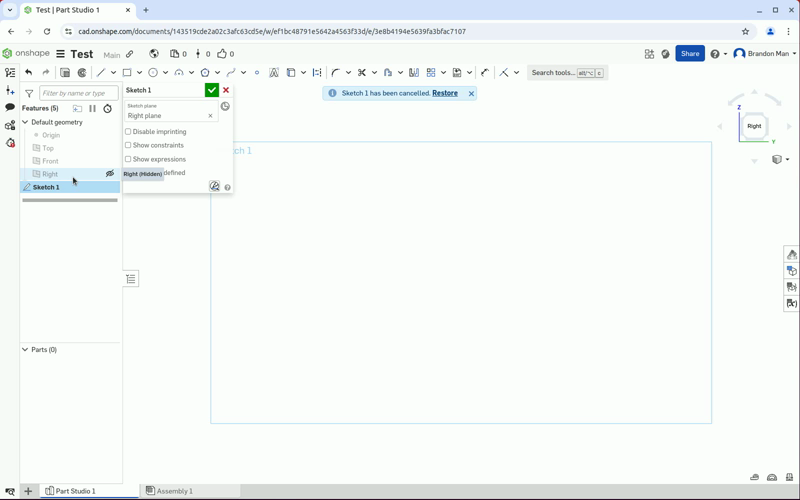
mouse_move(73, 352)
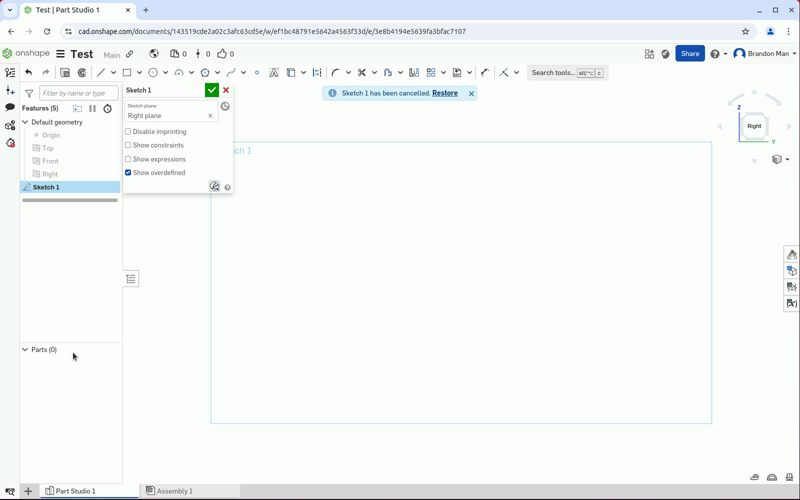
key(y)
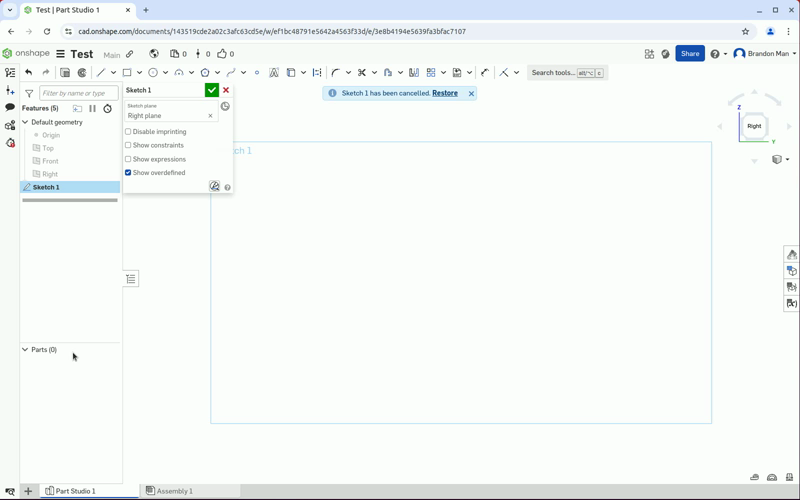
key(l)
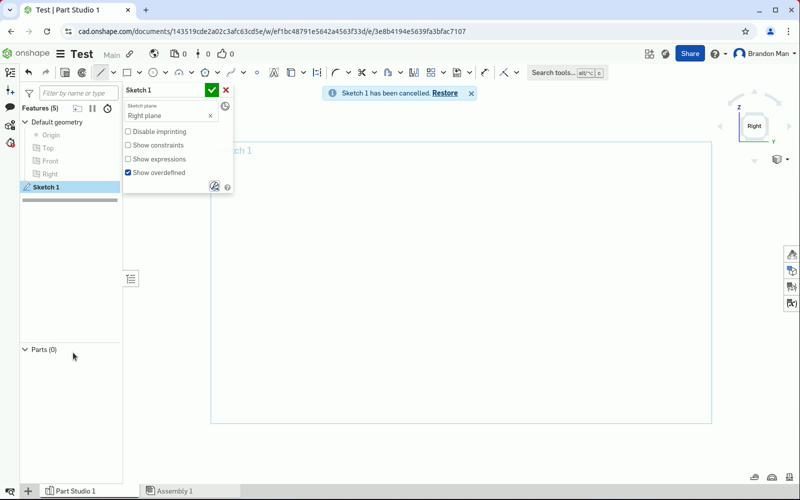
key_down(shift)
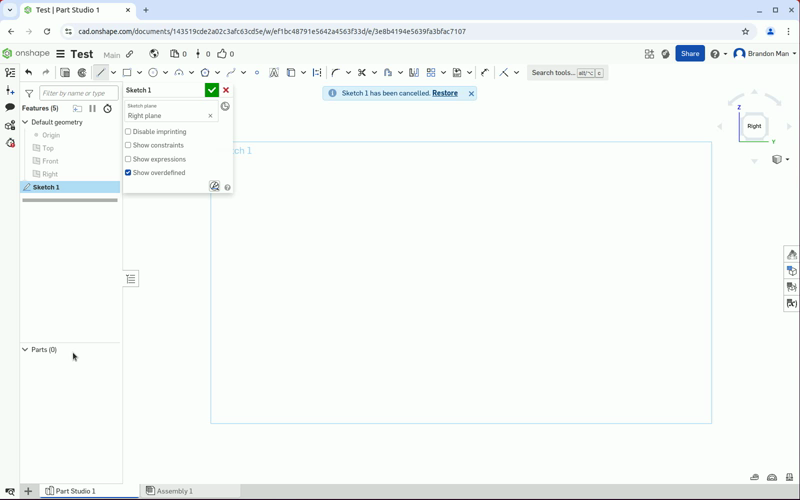
mouse_move(460, 273)
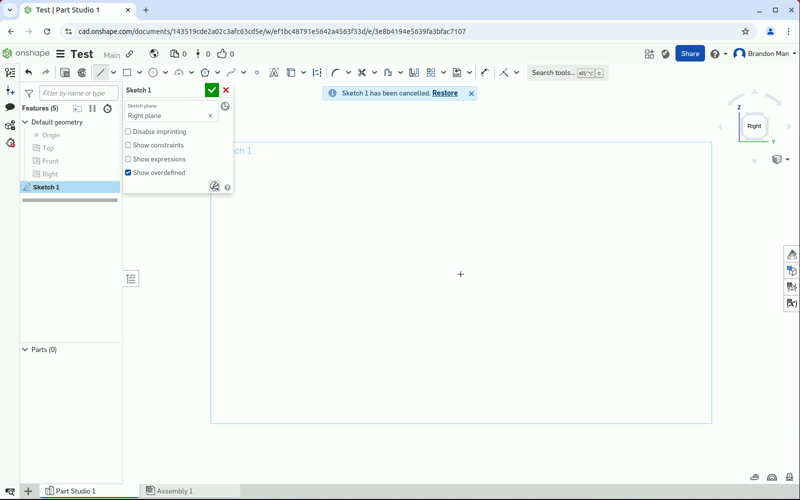
click(460, 273)
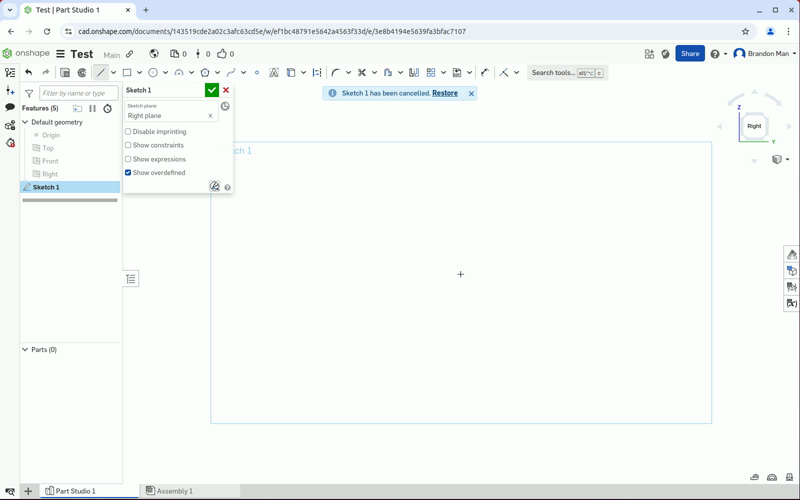
key_up(shift)
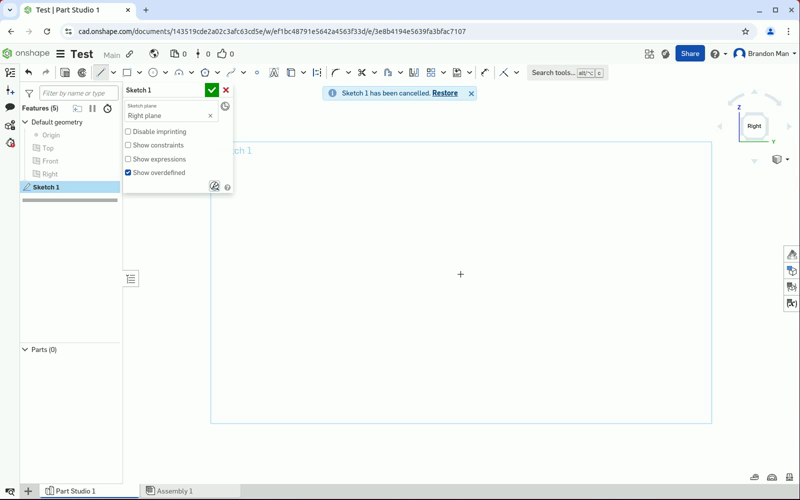
key_down(shift)
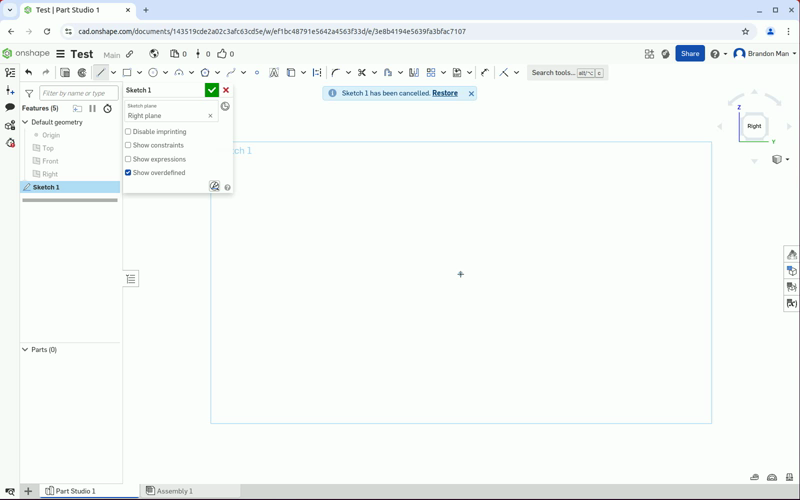
mouse_move(490, 273)
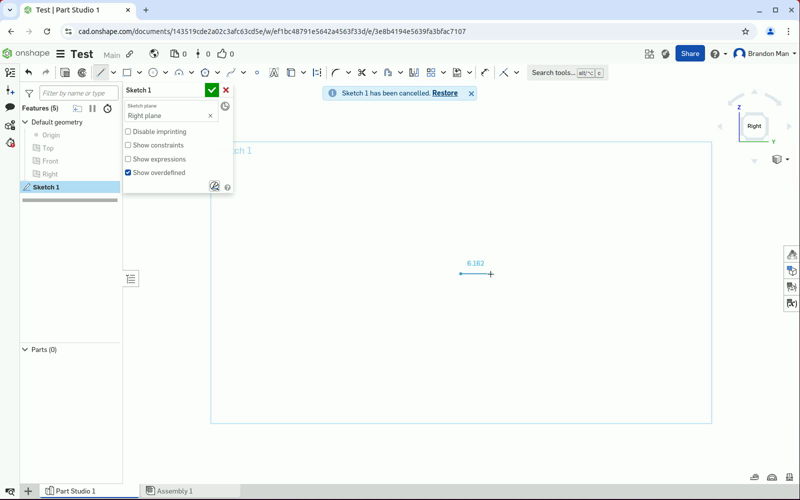
mouse_move(470, 273)
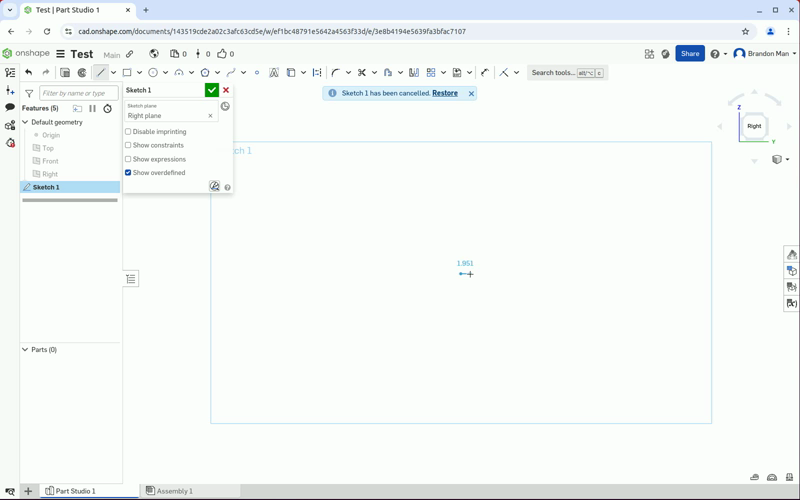
click(470, 273)
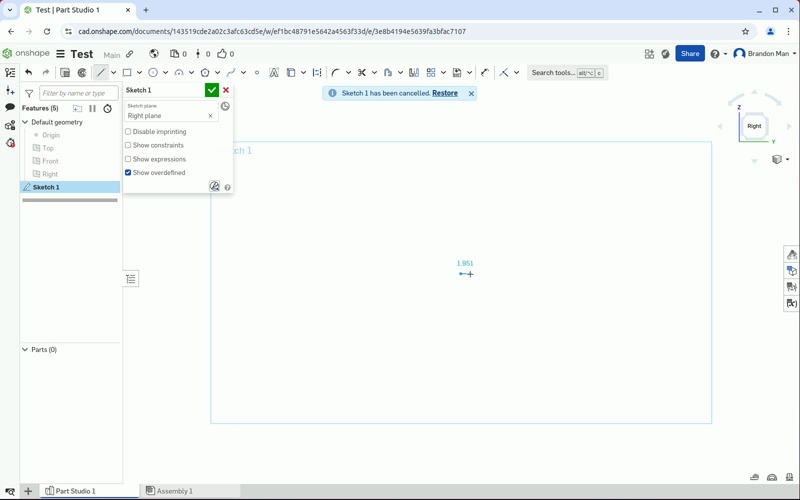
key_up(shift)
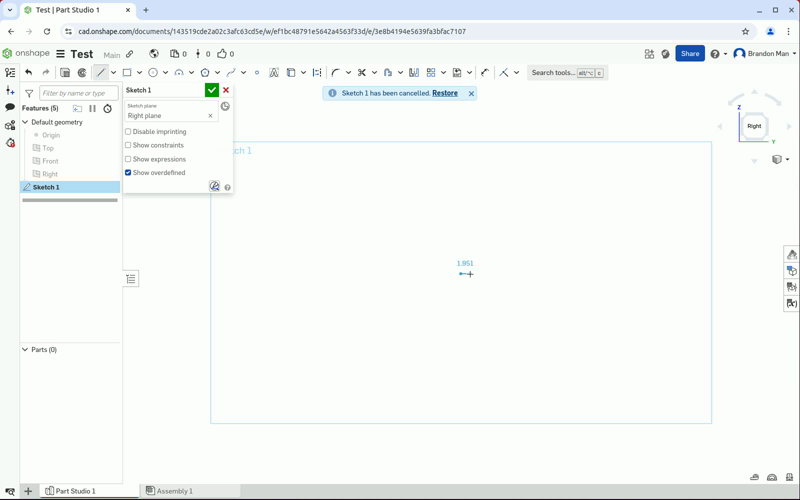
key_down(shift)
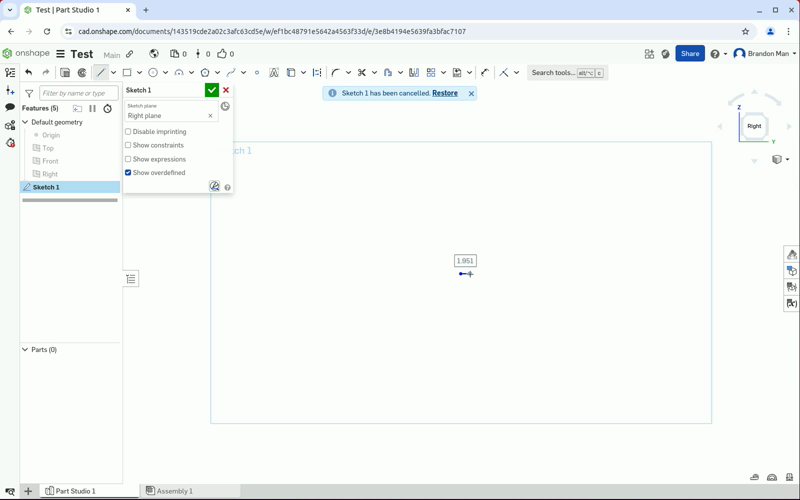
mouse_move(500, 273)
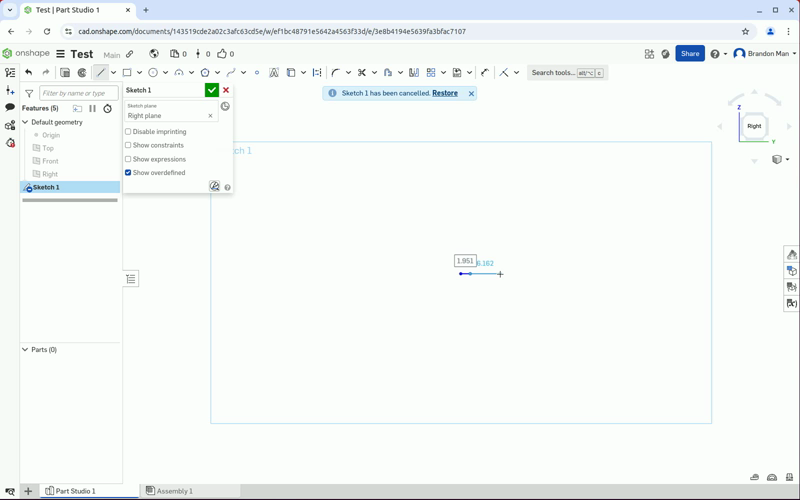
mouse_move(470, 283)
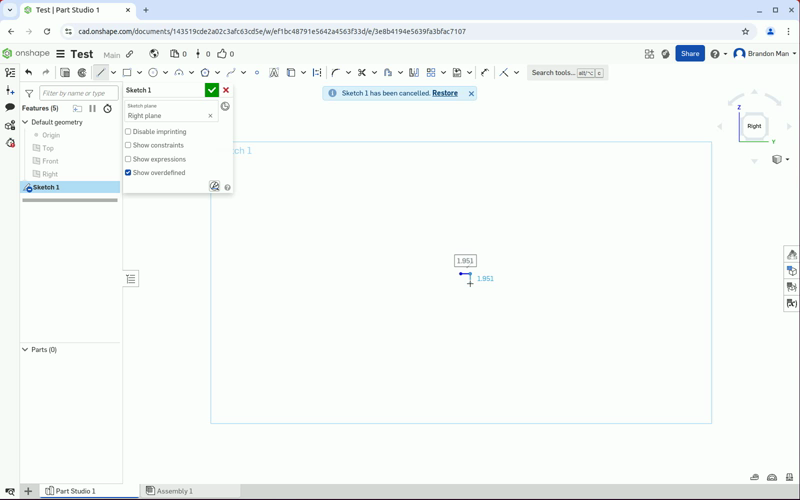
click(470, 283)
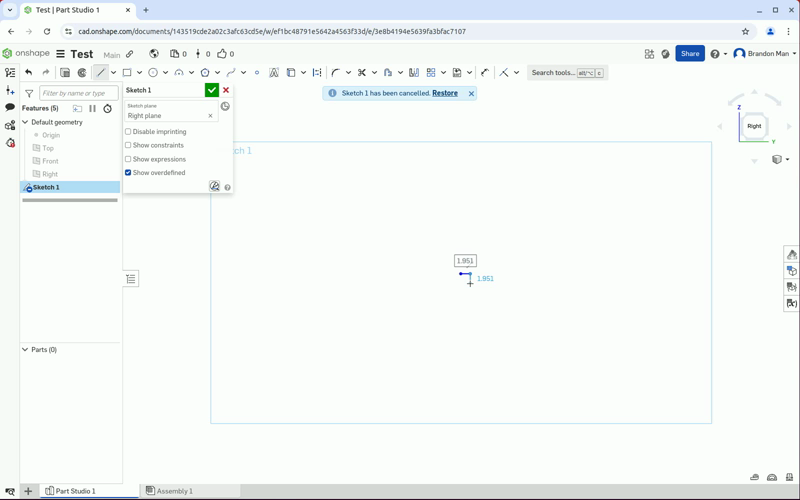
key_up(shift)
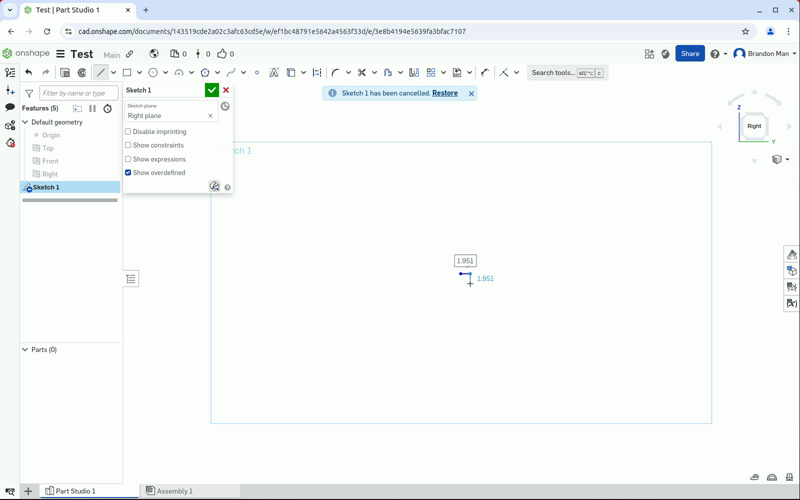
key_down(shift)
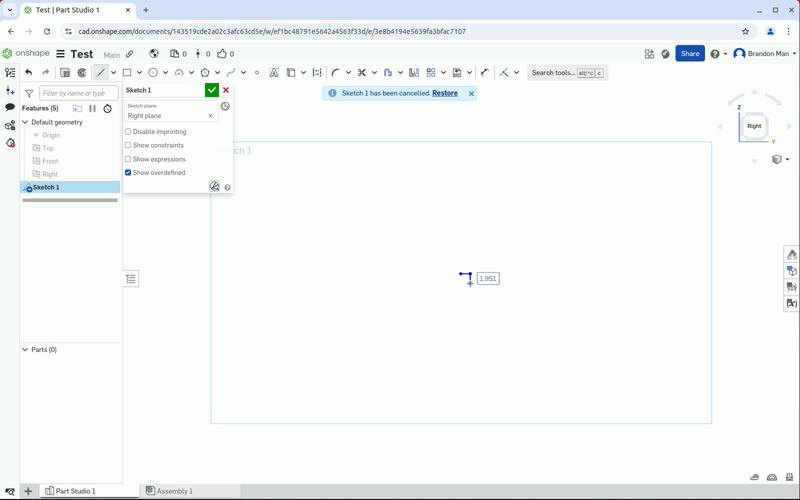
mouse_move(573, 283)
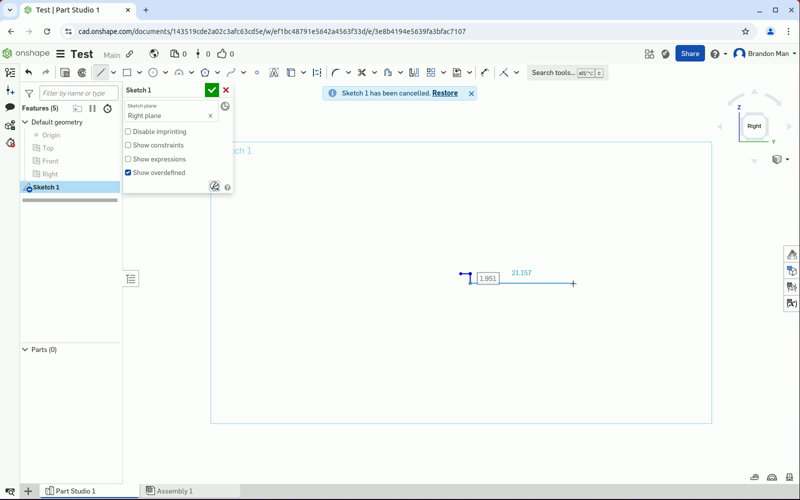
click(573, 283)
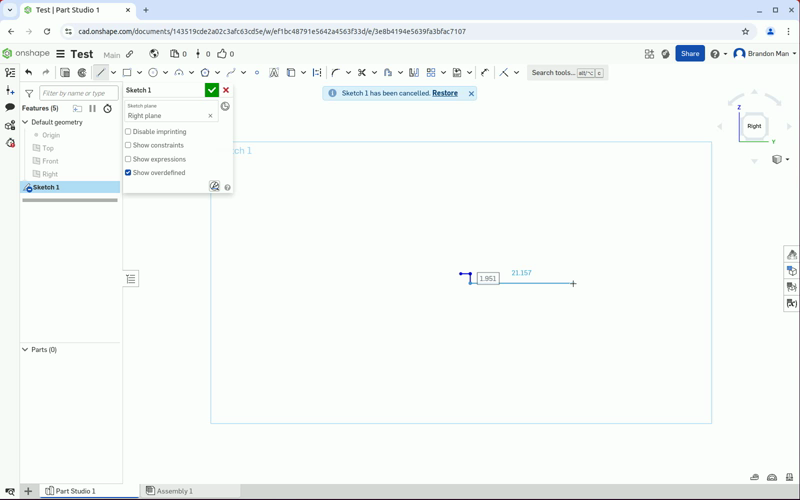
key_up(shift)
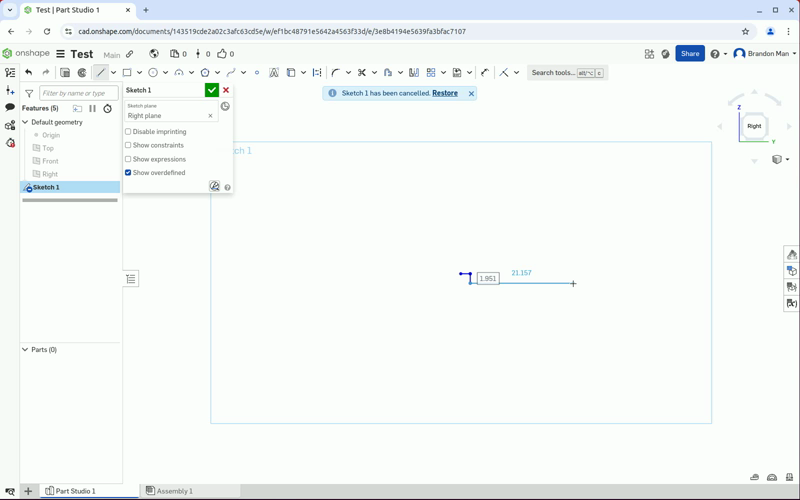
key_down(shift)
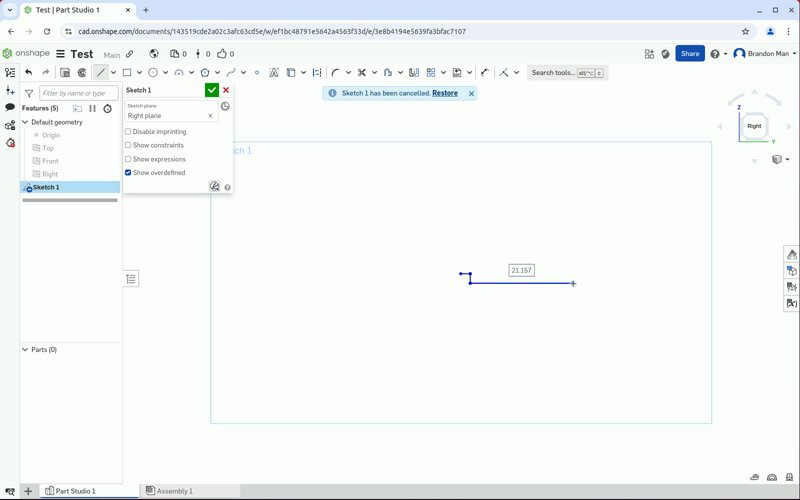
mouse_move(573, 210)
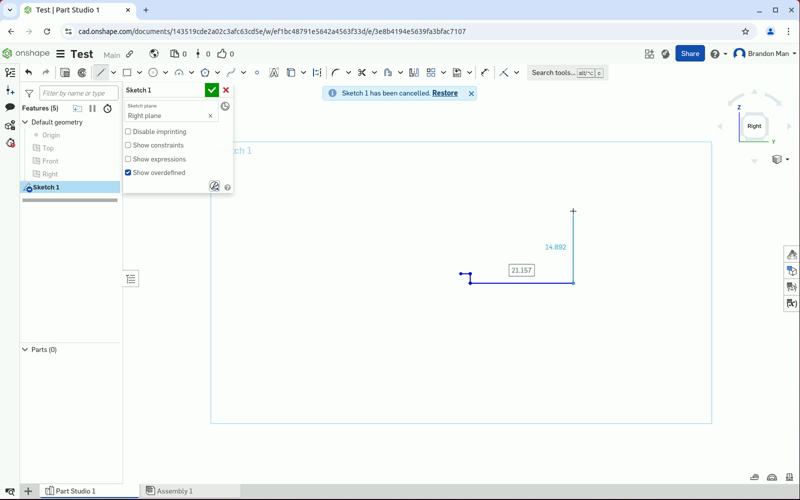
click(573, 210)
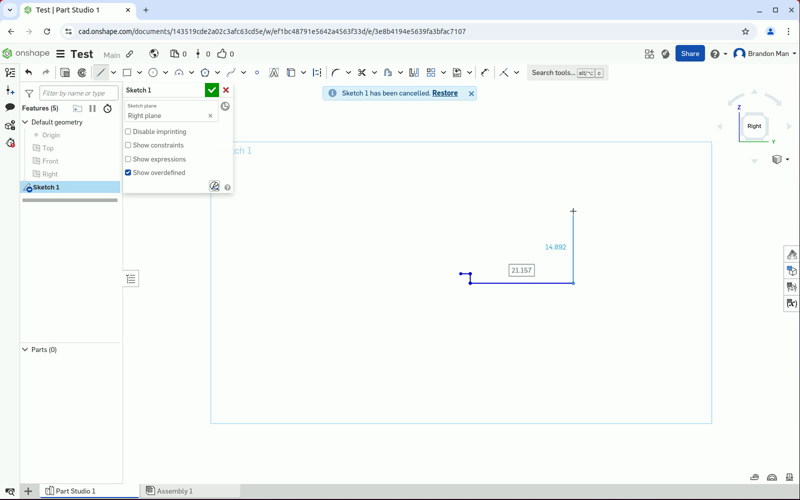
key_up(shift)
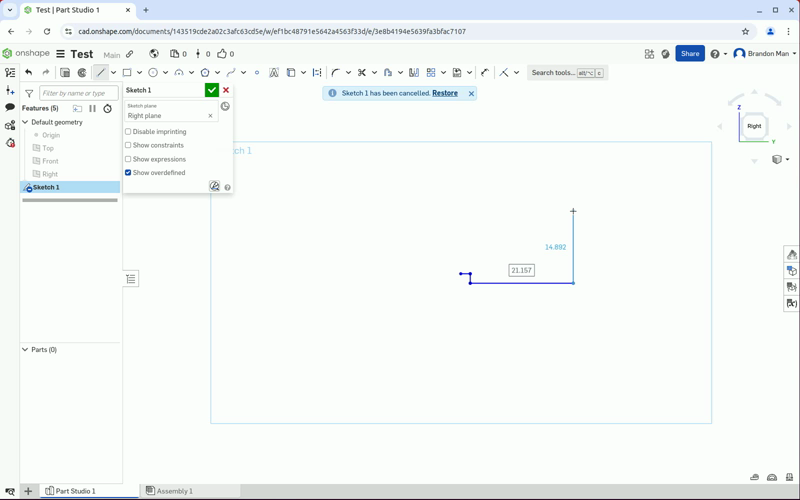
key_down(shift)
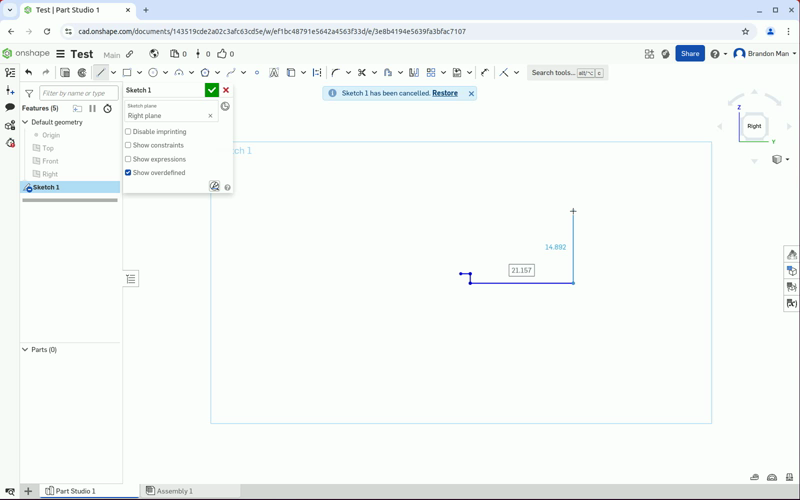
mouse_move(460, 210)
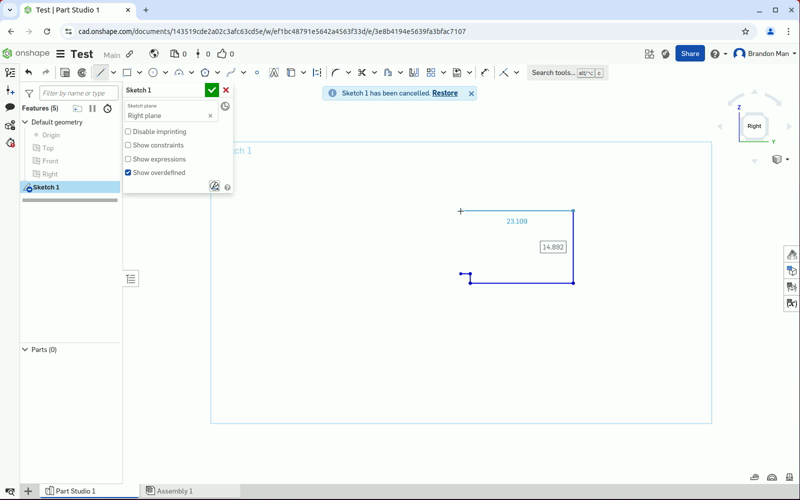
click(460, 210)
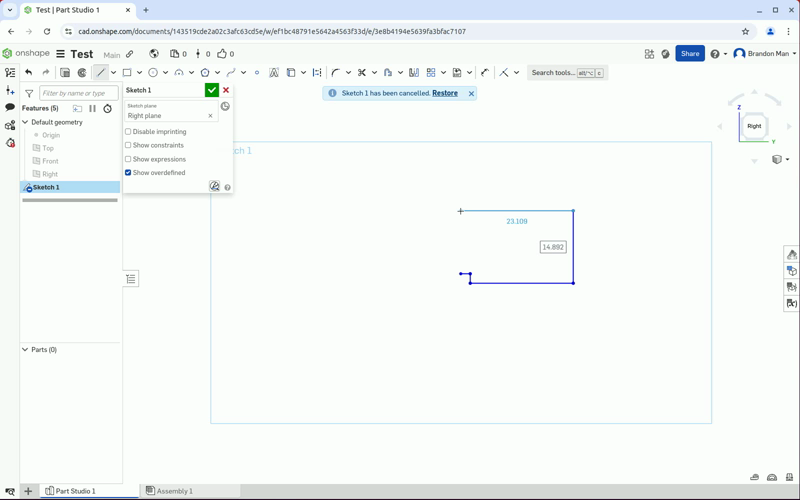
key_up(shift)
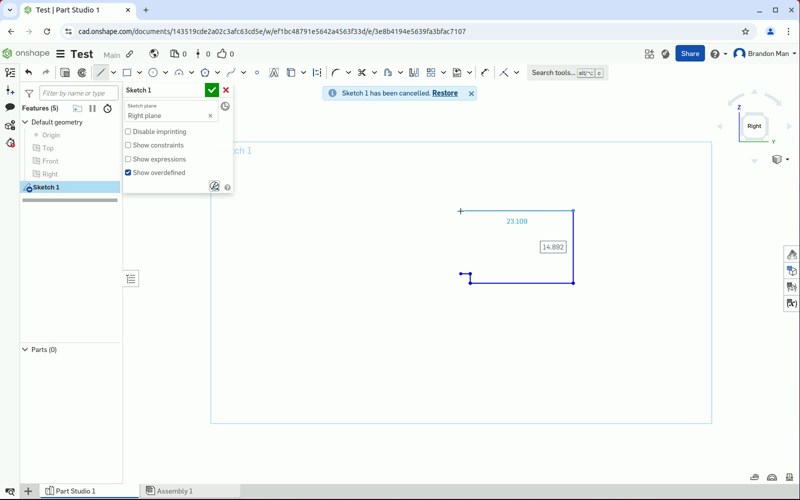
key_down(shift)
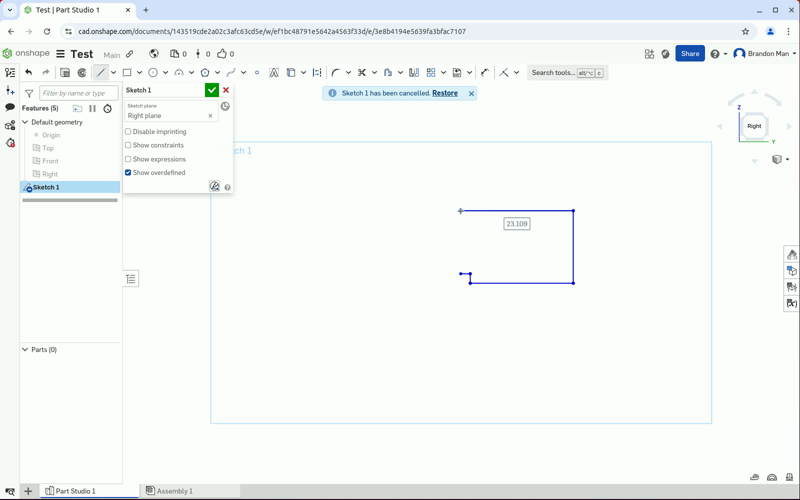
mouse_move(460, 273)
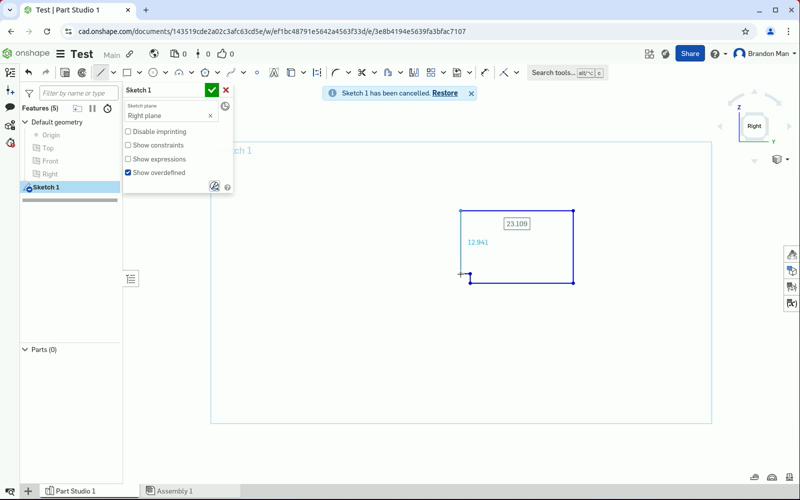
key_up(shift)
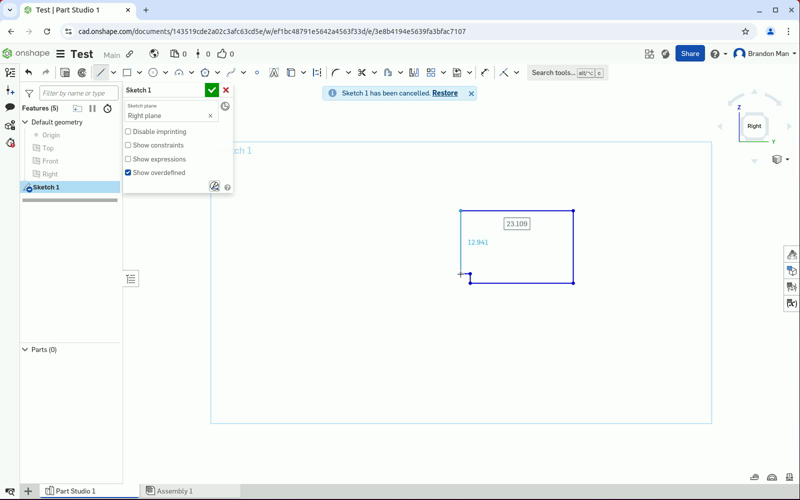
click(460, 273)
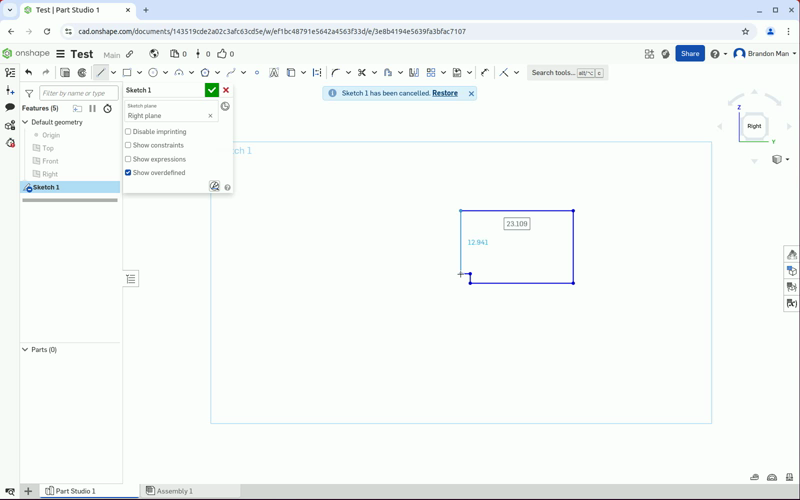
key(esc)
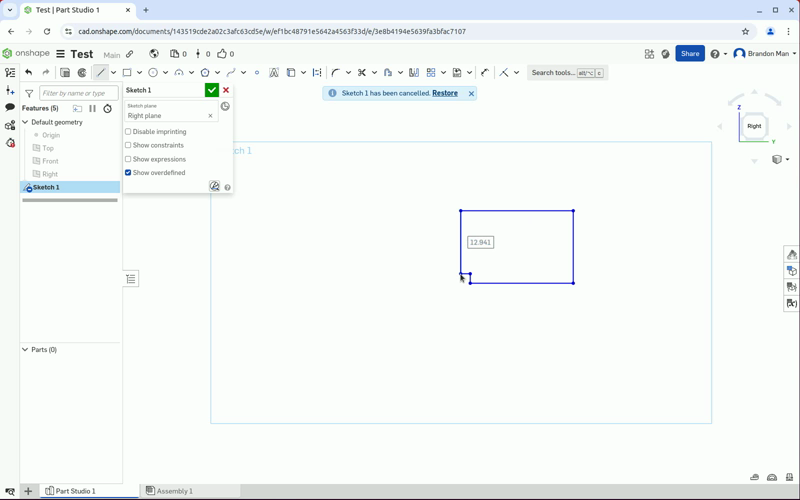
mouse_move(500, 227)
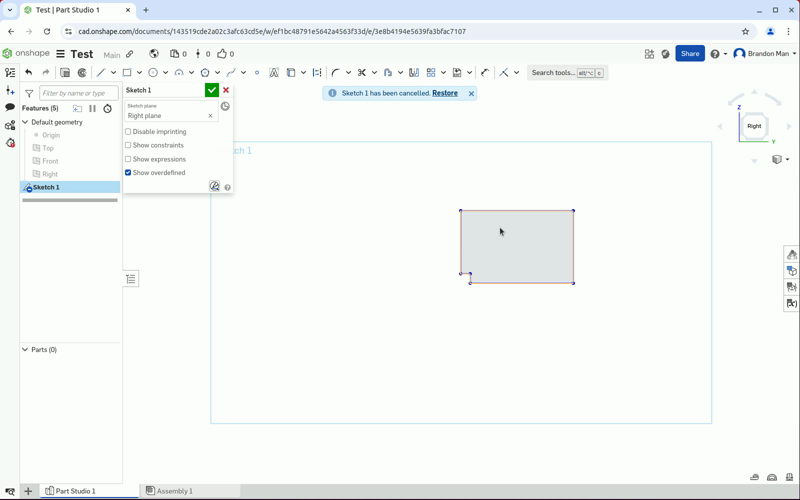
click(500, 227)
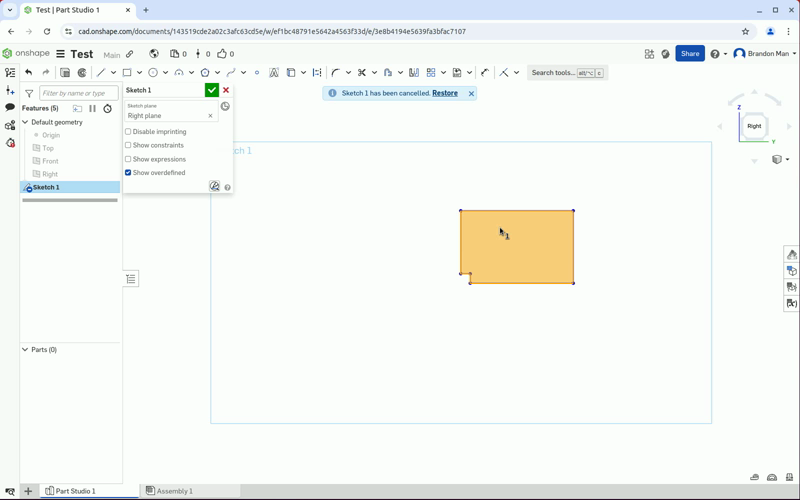
mouse_move(73, 352)
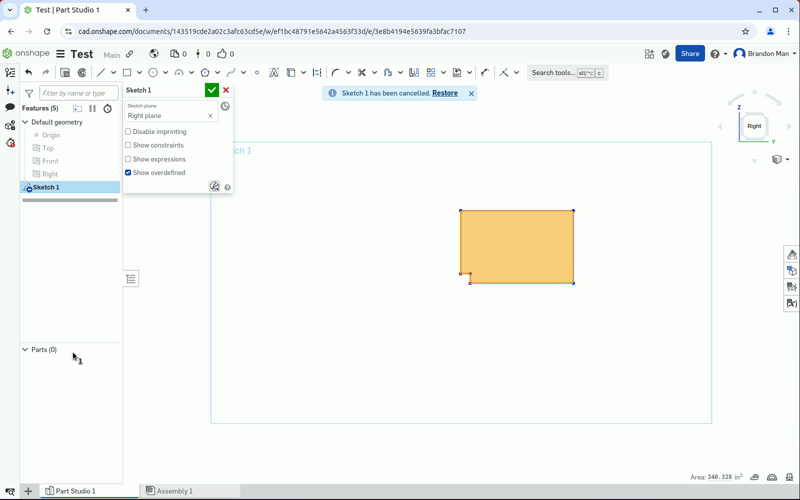
key(shift+y)
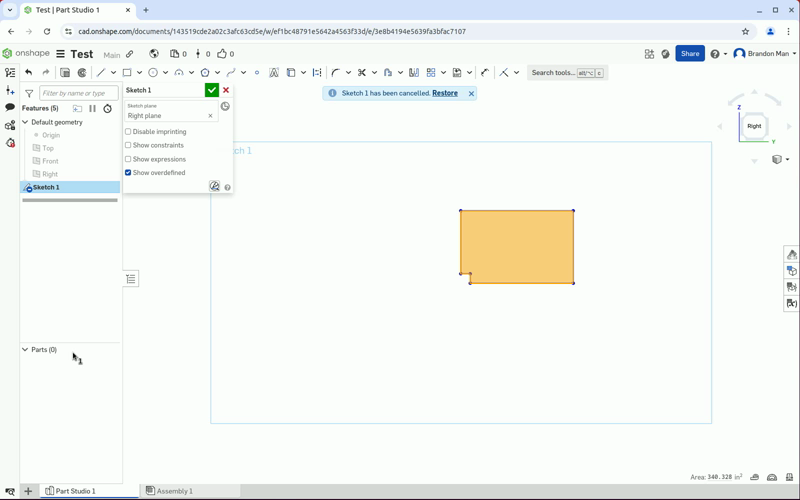
key(shift+e)
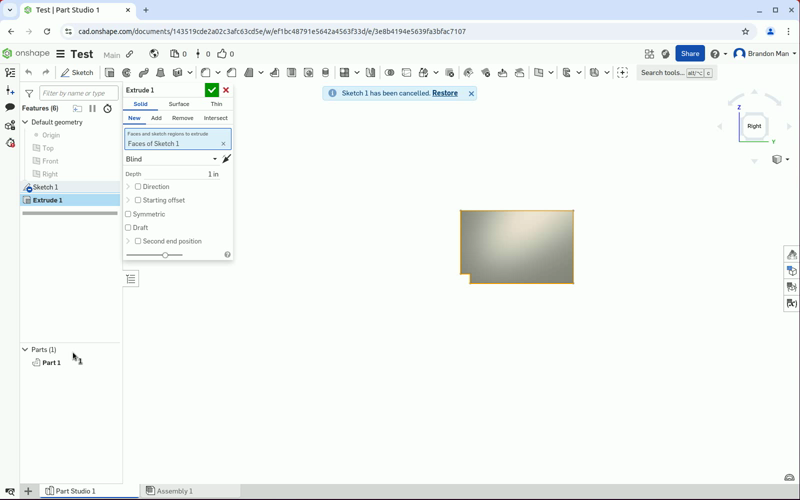
mouse_move(143, 106)
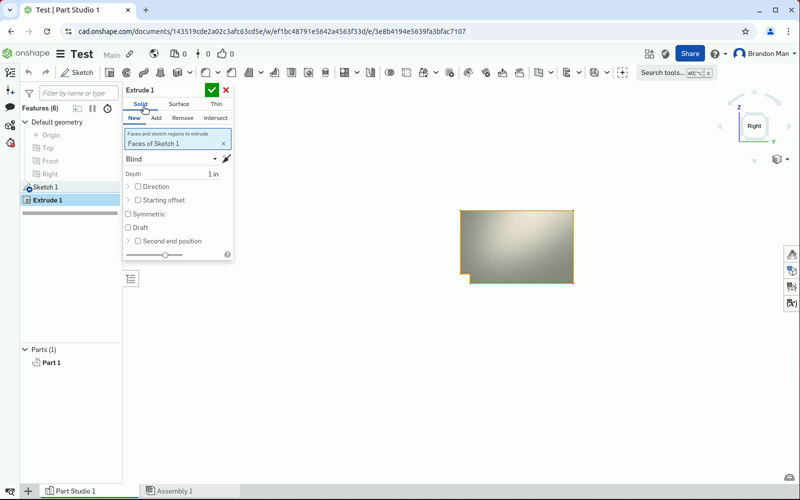
click(143, 106)
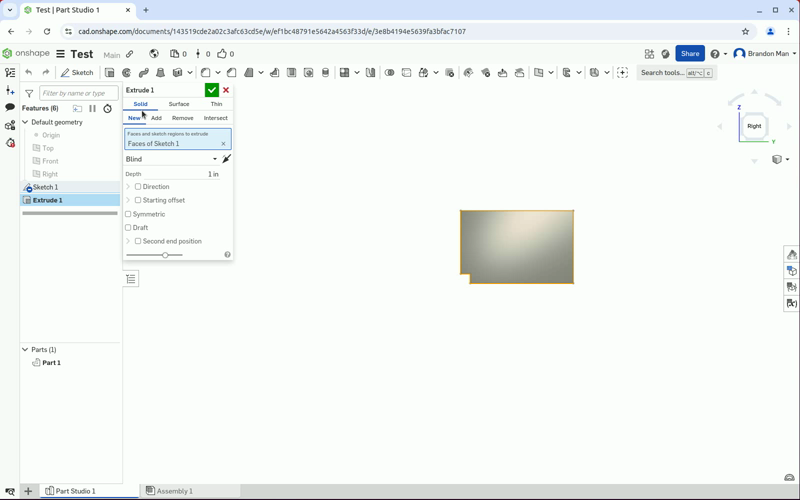
mouse_move(137, 120)
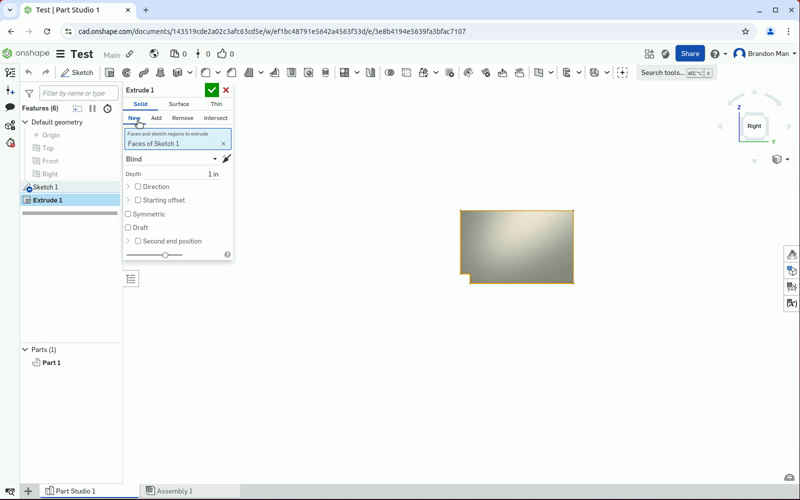
click(137, 120)
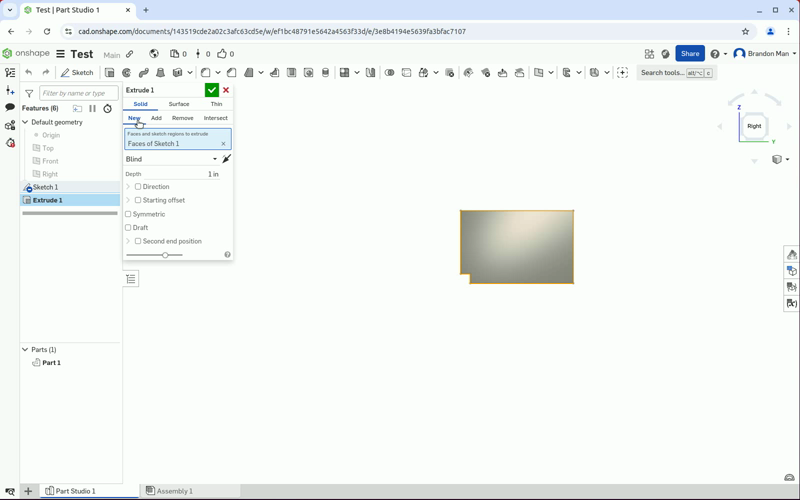
key(tab, 4)
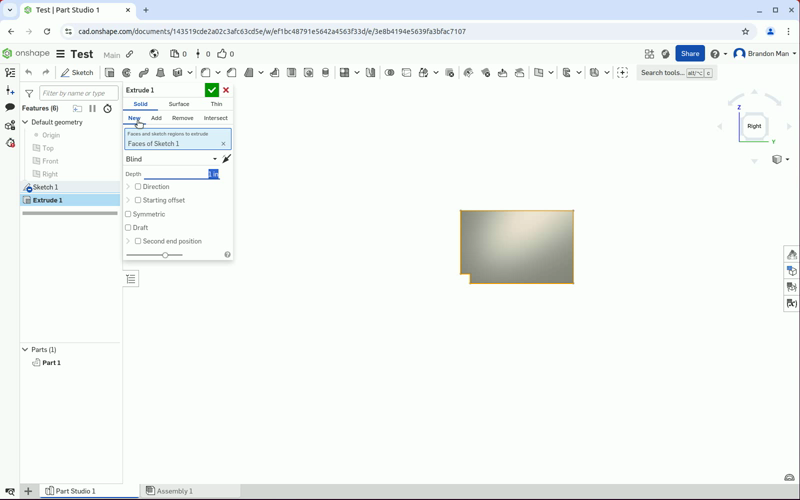
text(1.926)
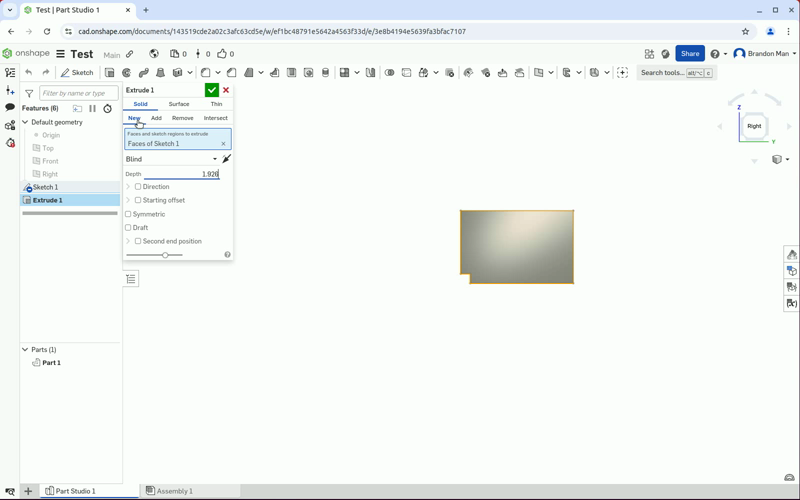
key(enter)
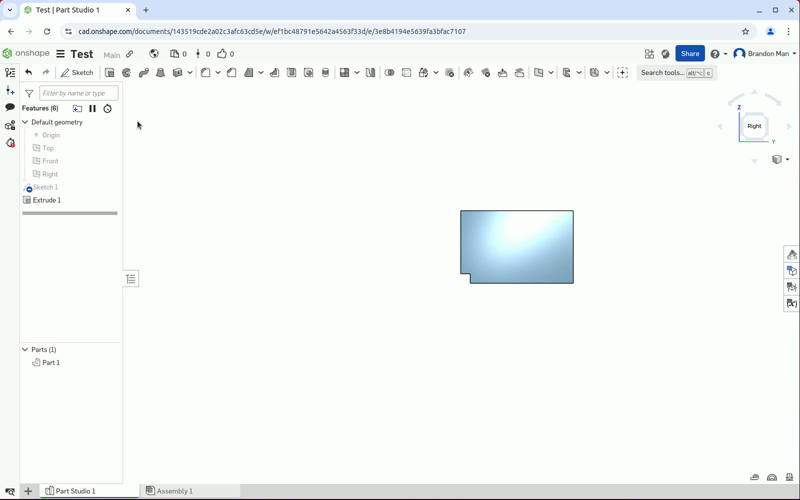
key(shift+h)
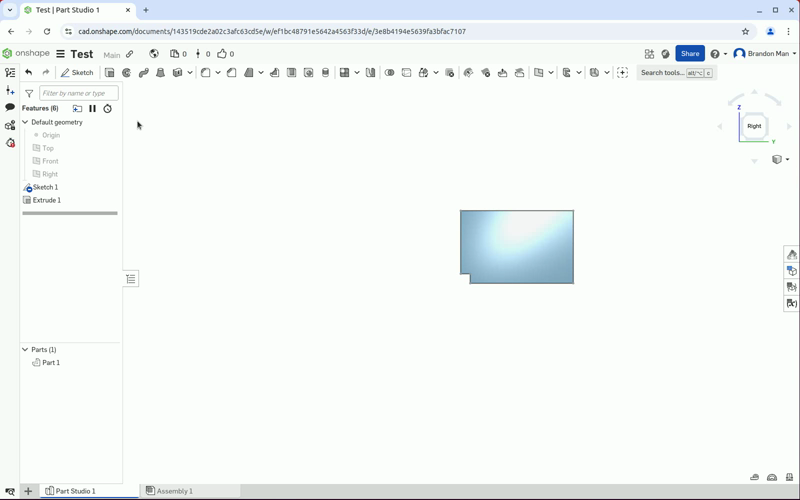
key(shift+h)
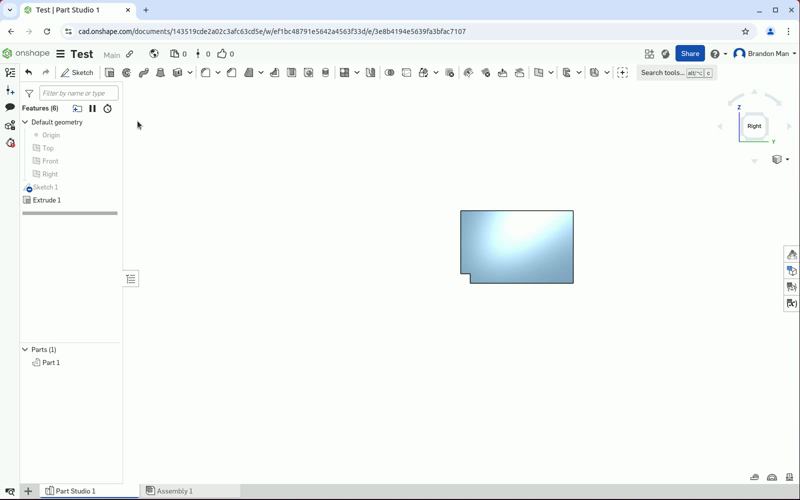
mouse_move(73, 189)
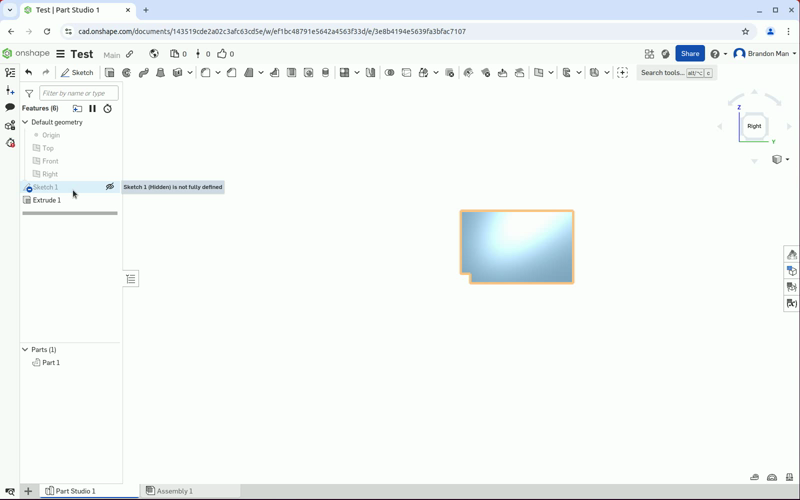
click(73, 189)
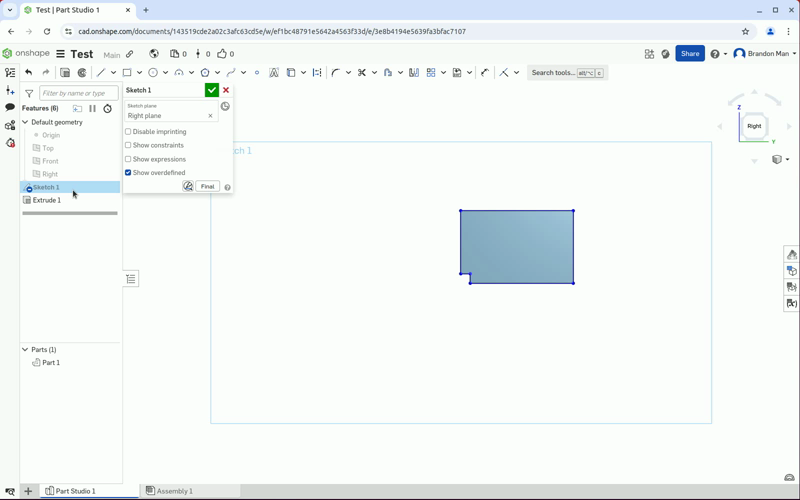
mouse_move(229, 92)
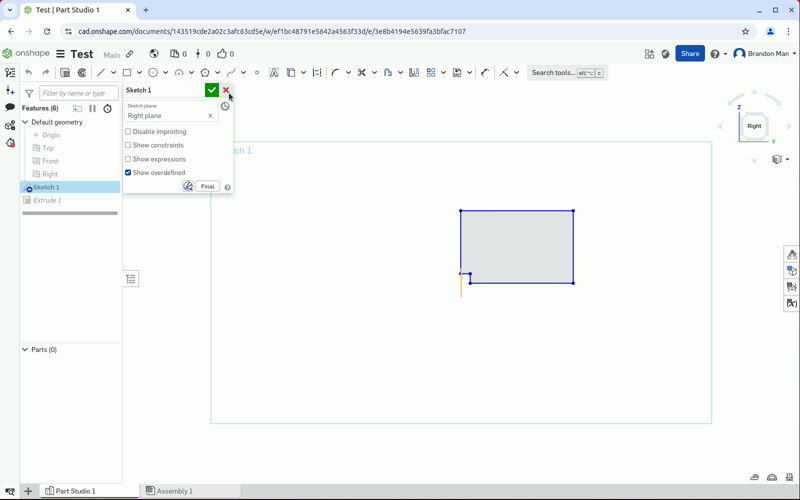
click(229, 92)
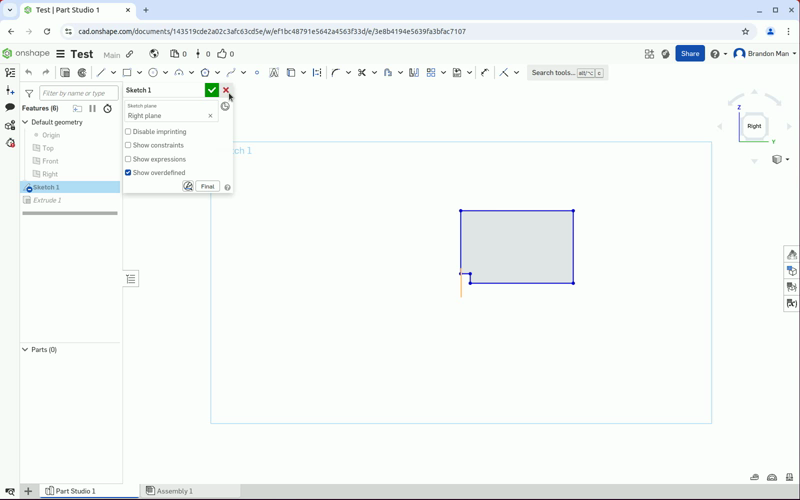
key(shift+s)
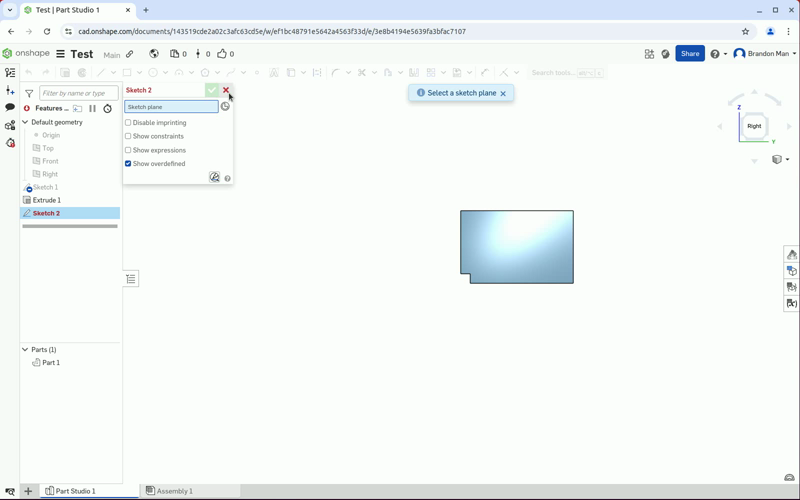
mouse_move(73, 176)
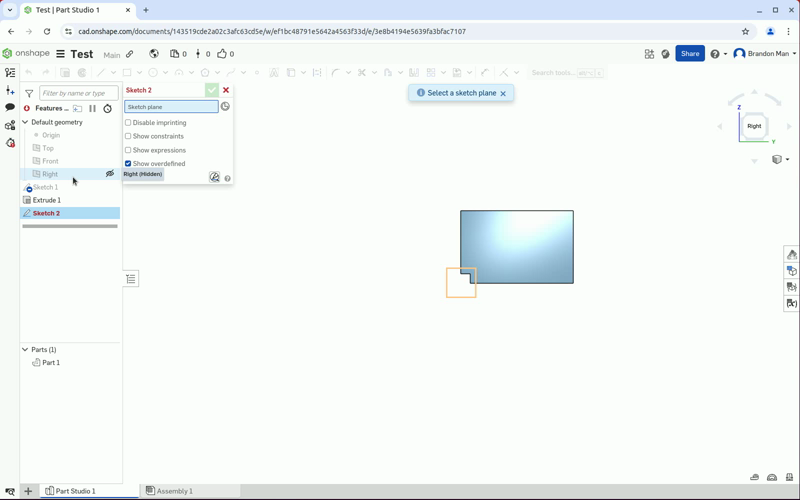
click(73, 176)
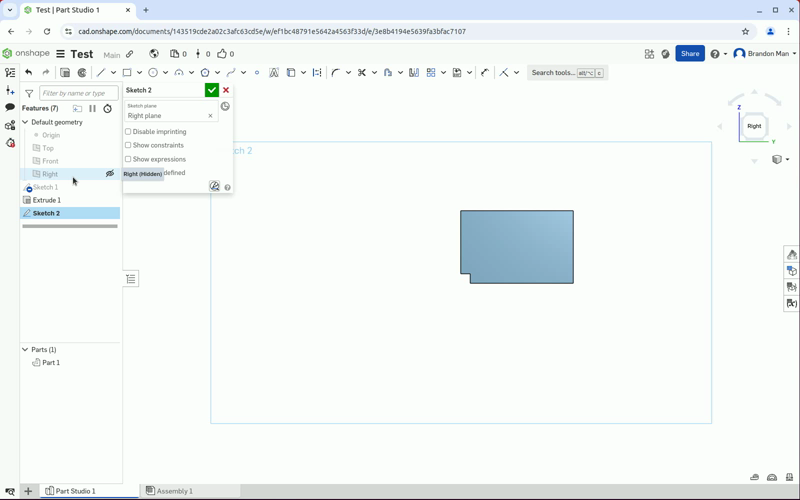
mouse_move(73, 352)
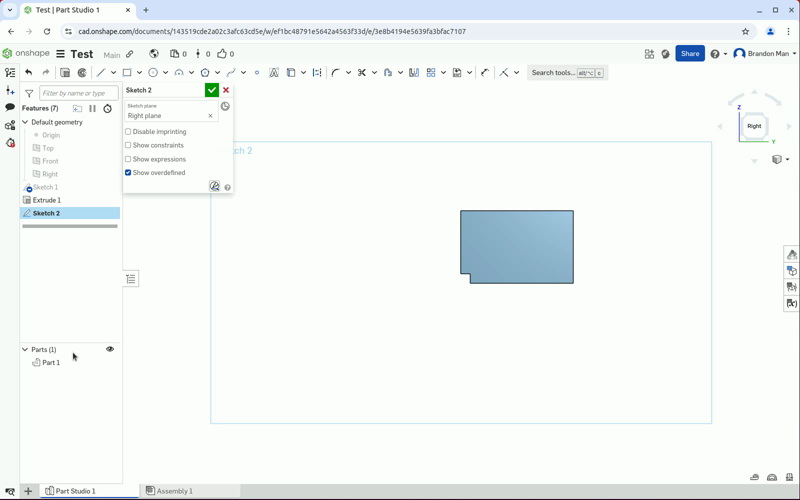
key(y)
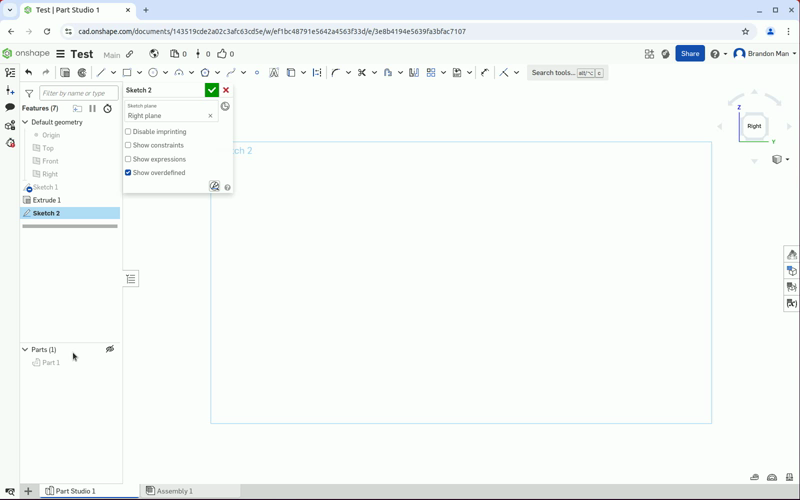
key(l)
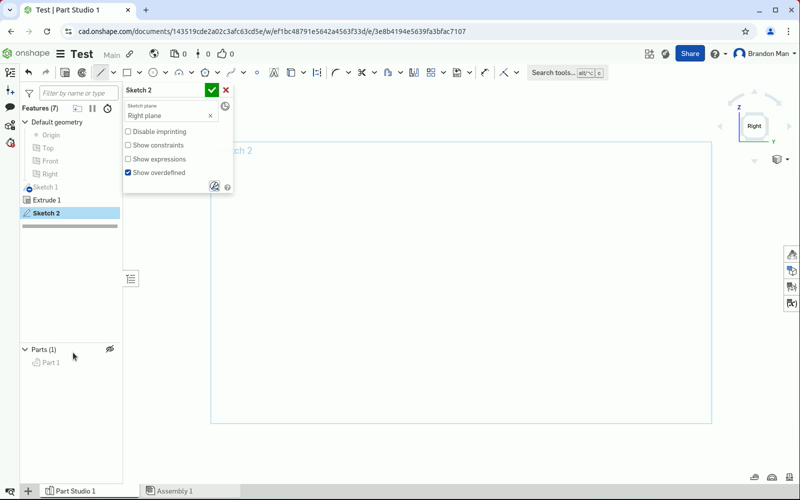
key_down(shift)
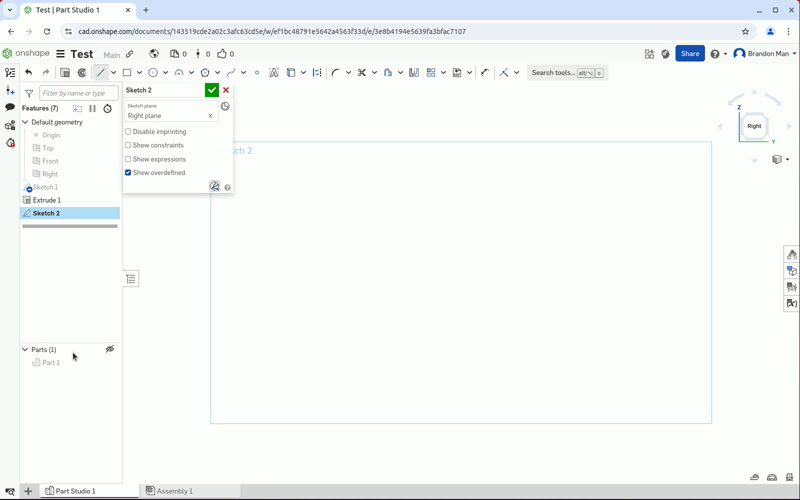
mouse_move(366, 345)
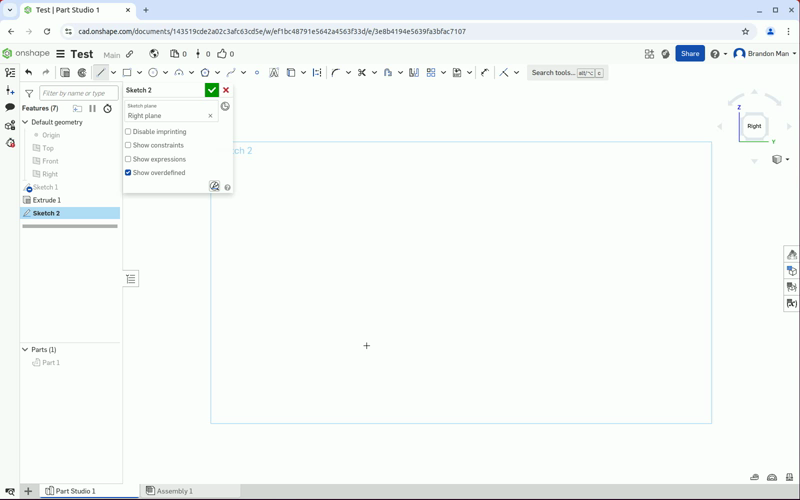
click(366, 345)
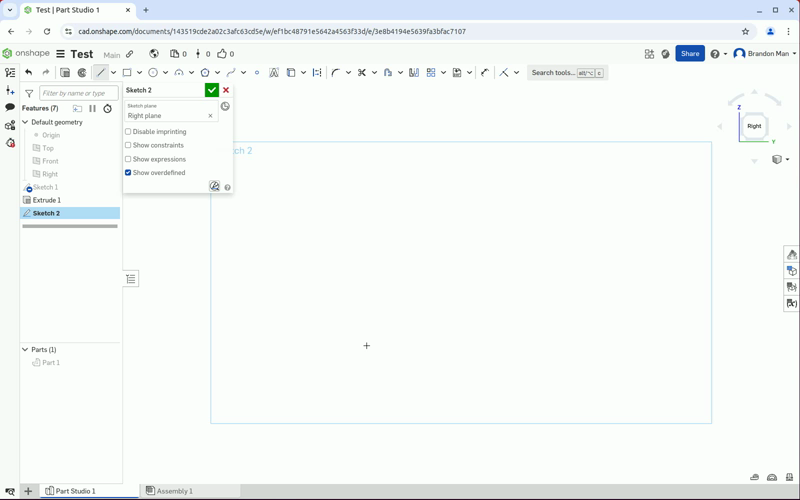
key_up(shift)
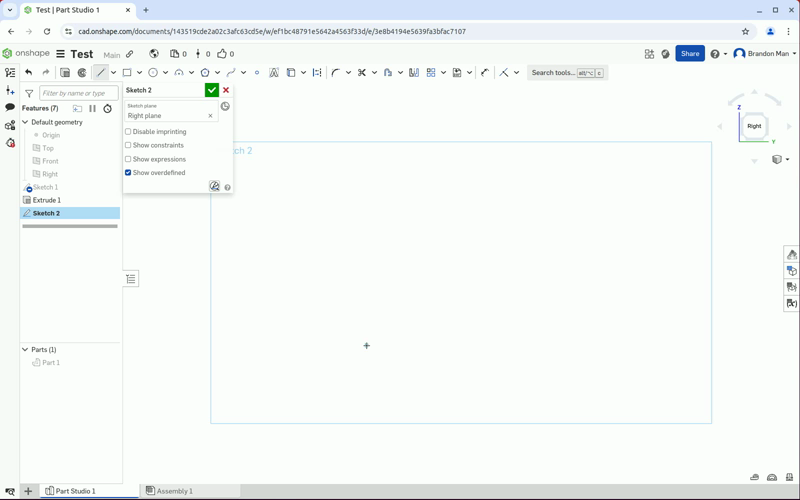
key_down(shift)
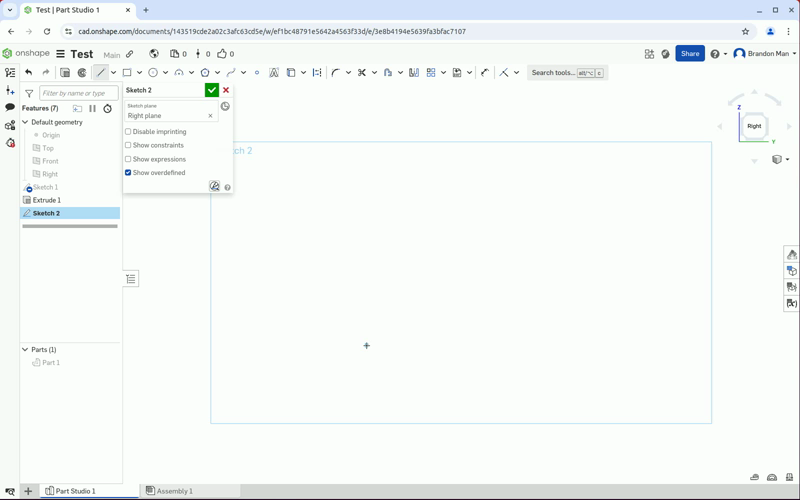
mouse_move(572, 345)
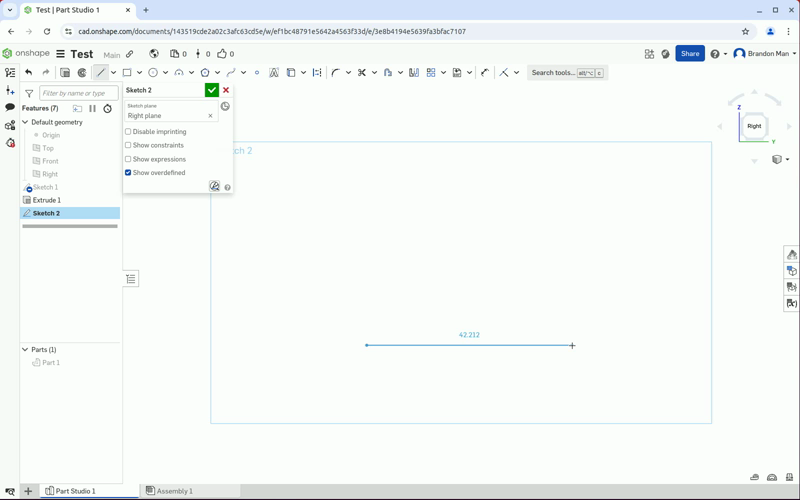
click(572, 345)
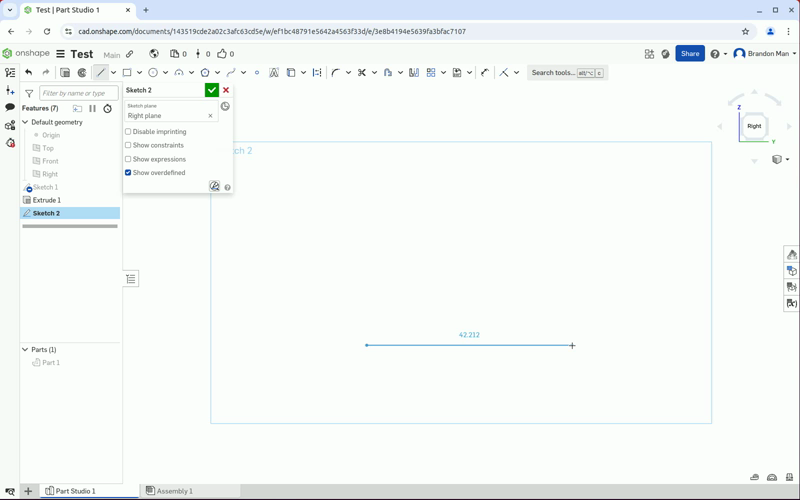
key_up(shift)
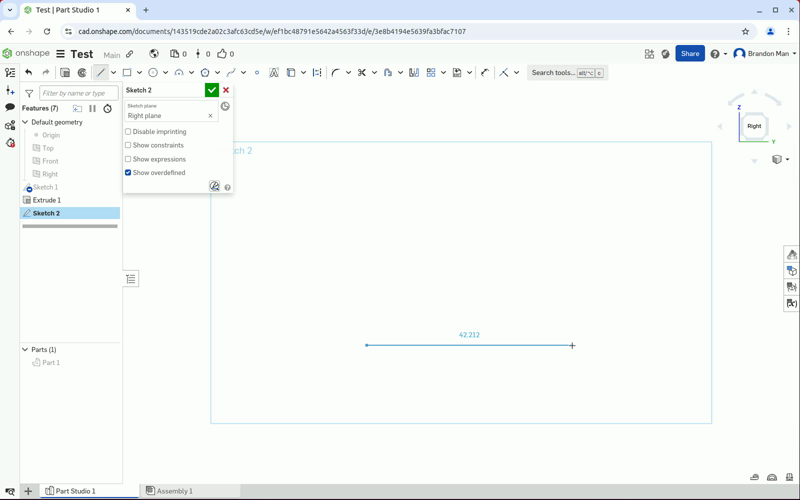
key_down(shift)
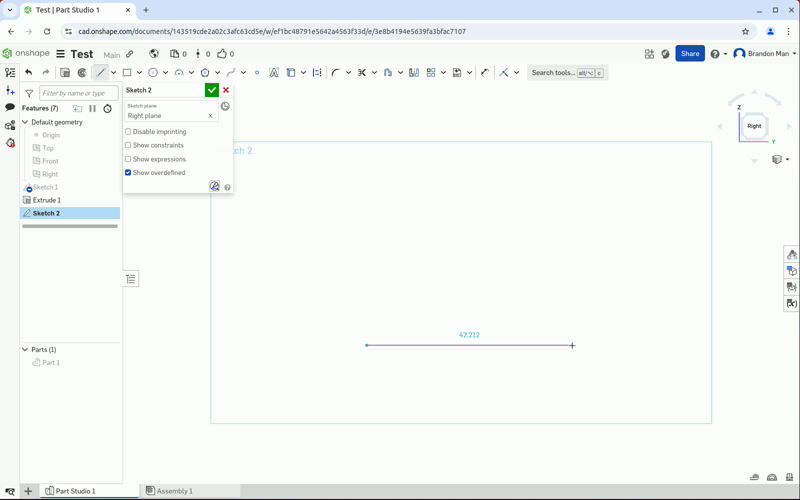
mouse_move(572, 282)
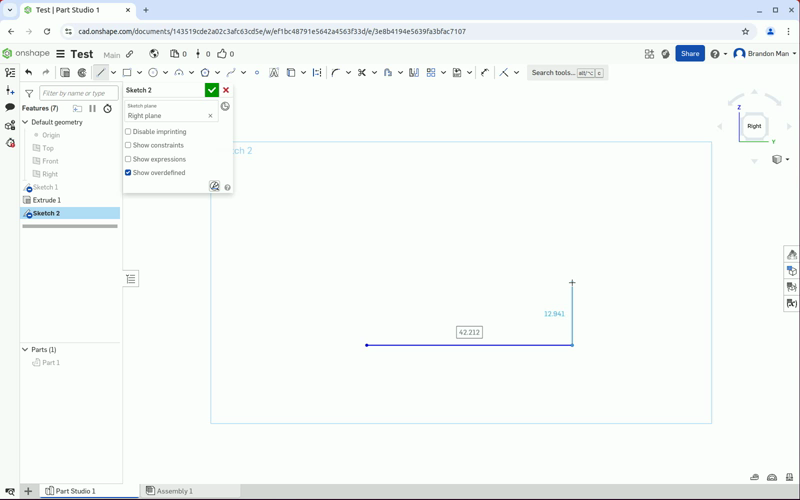
click(572, 282)
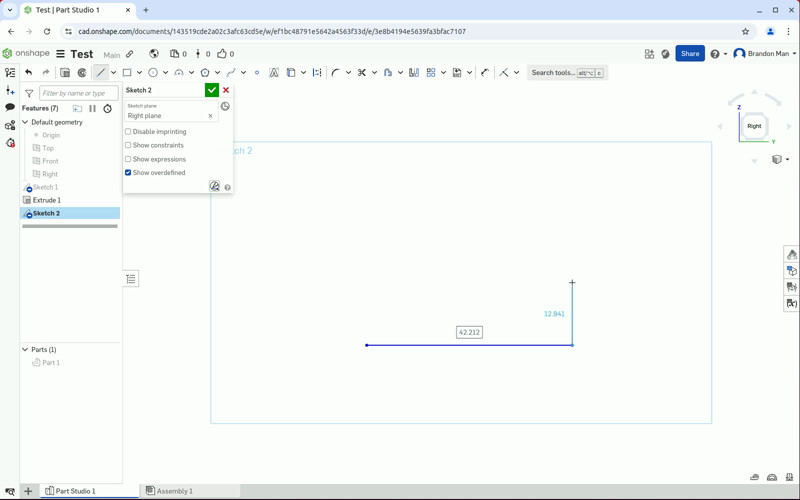
key_up(shift)
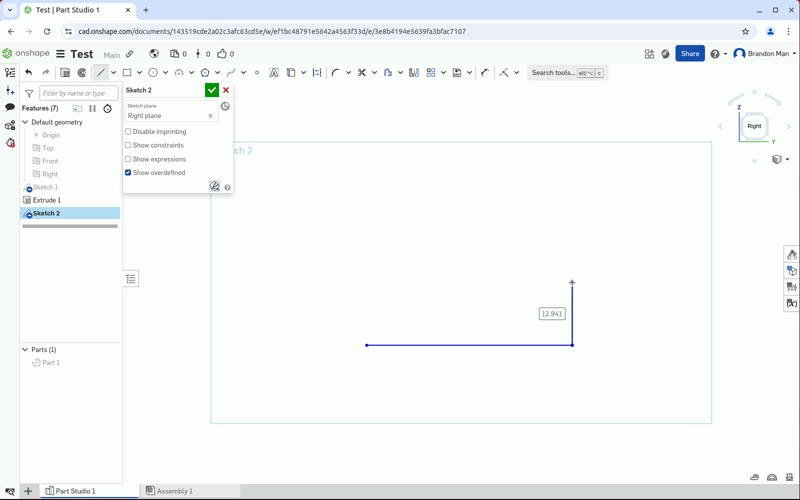
key_down(shift)
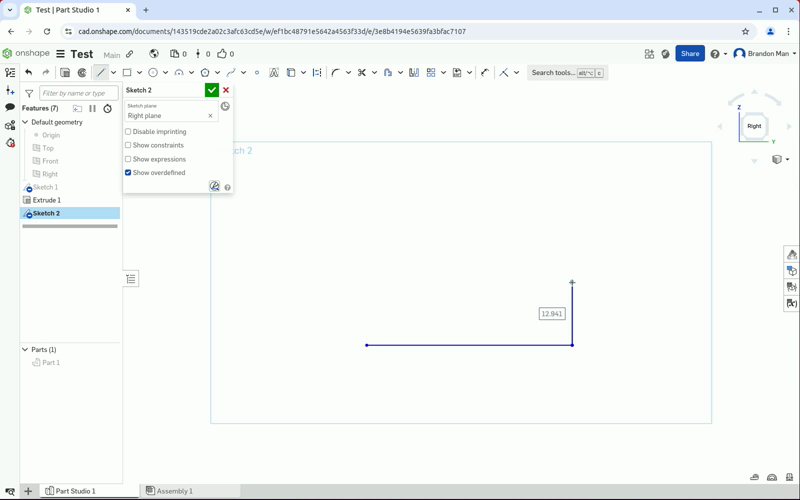
mouse_move(470, 282)
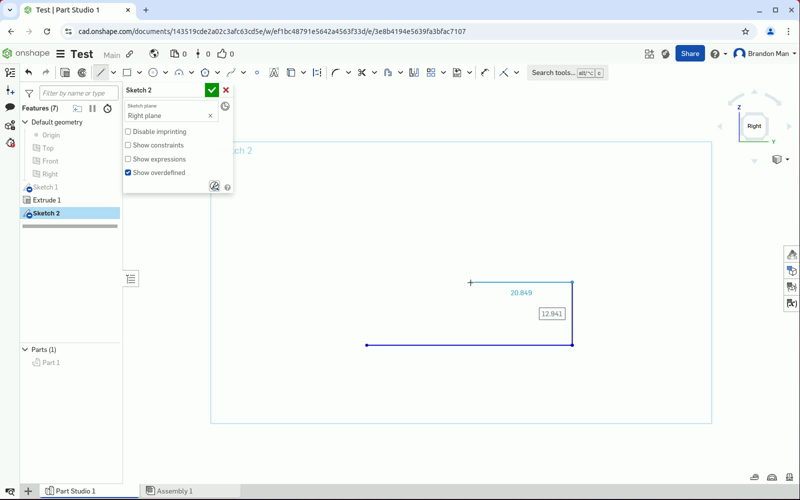
click(470, 282)
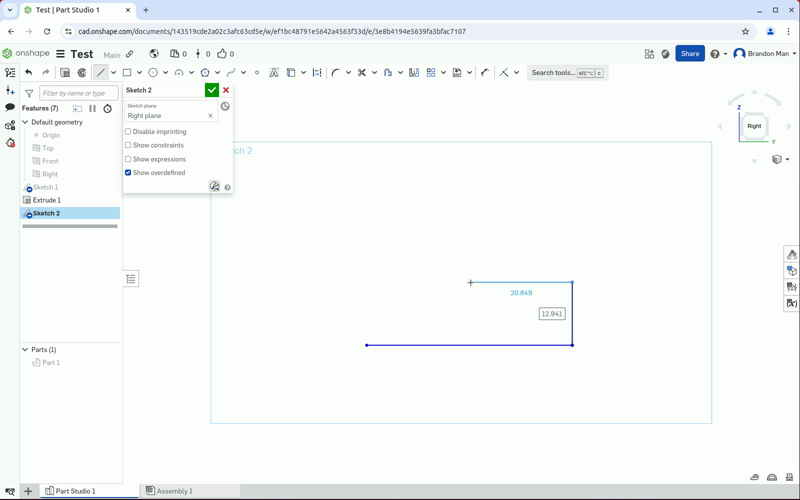
key_up(shift)
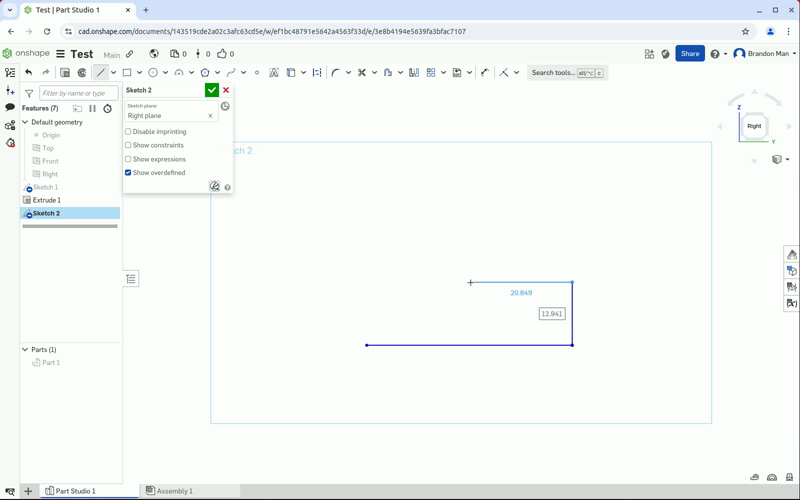
key_down(shift)
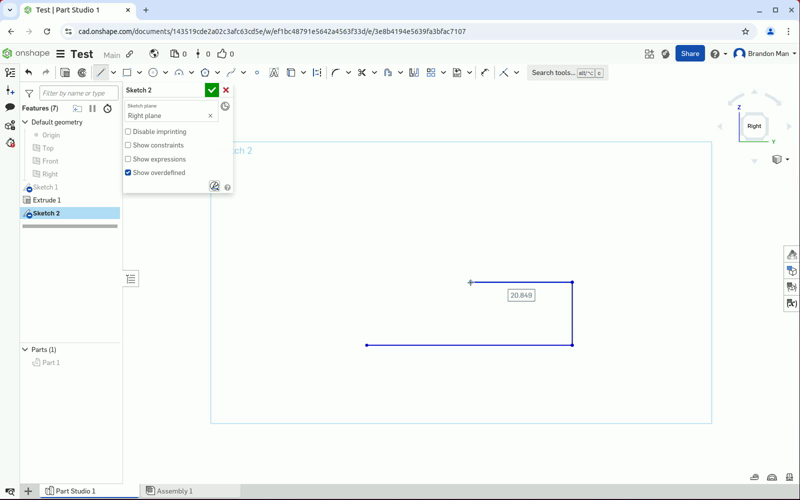
mouse_move(500, 282)
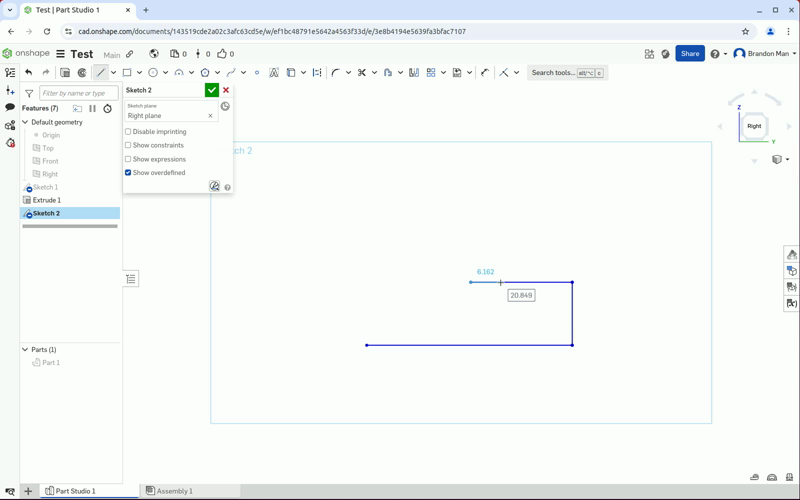
mouse_move(459, 282)
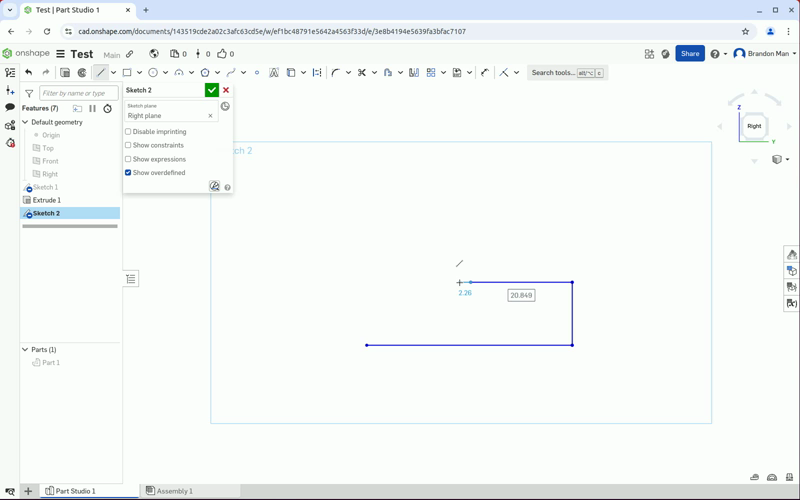
click(459, 282)
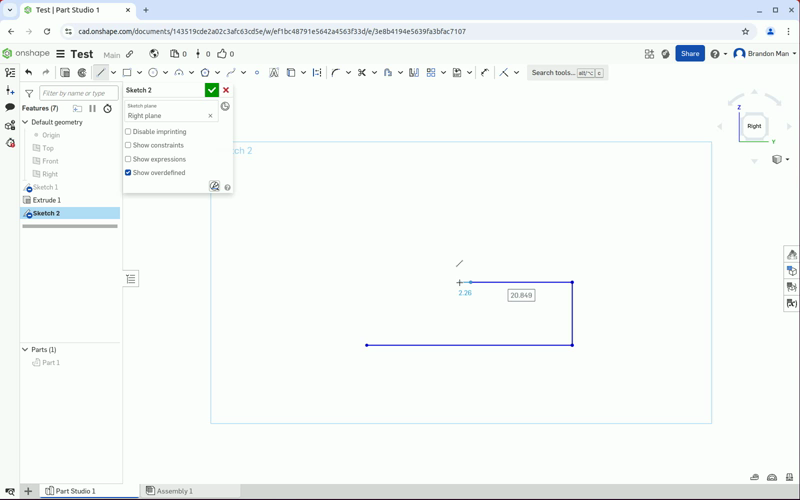
key_up(shift)
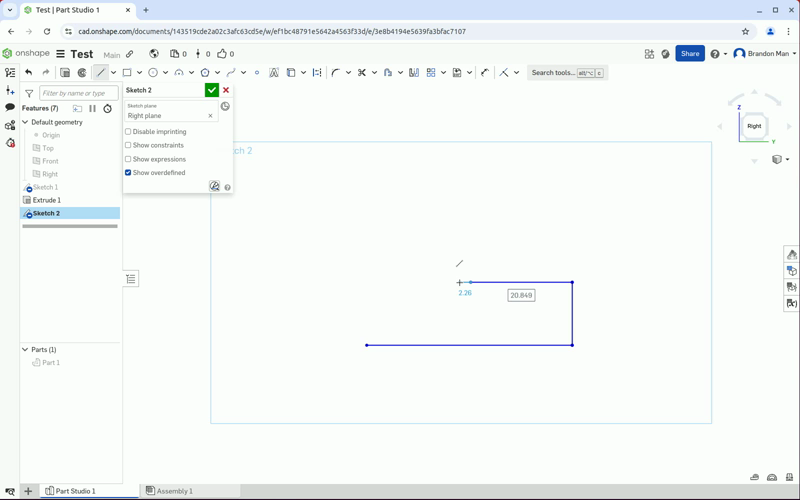
key_down(shift)
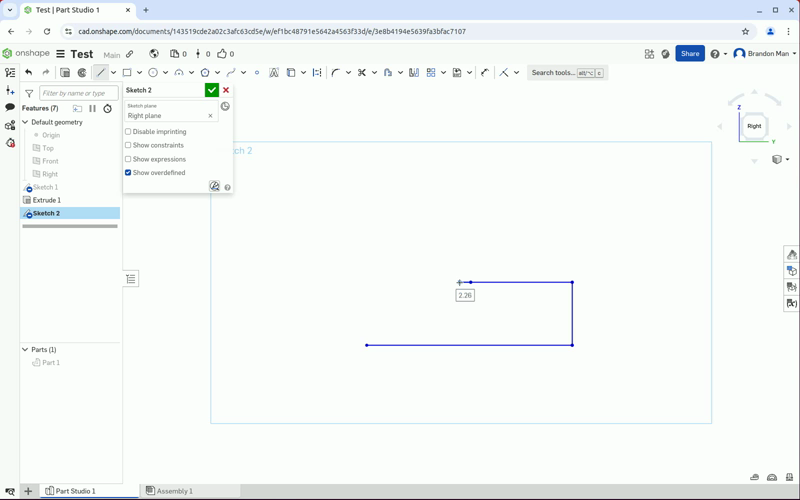
mouse_move(366, 282)
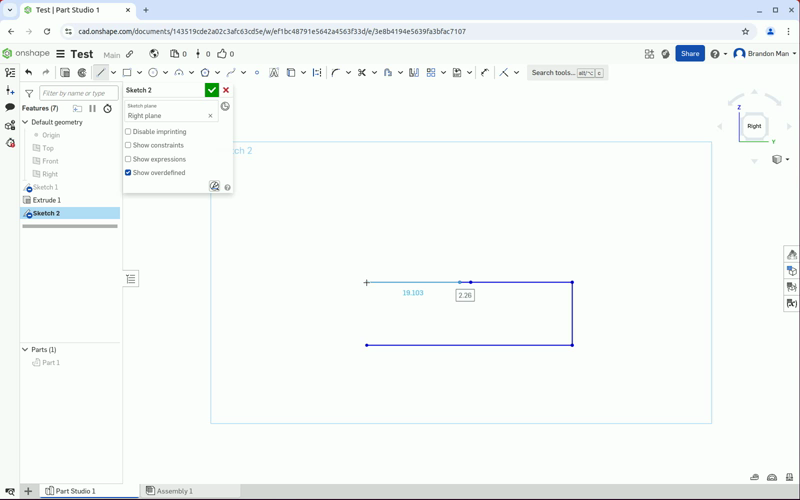
click(366, 282)
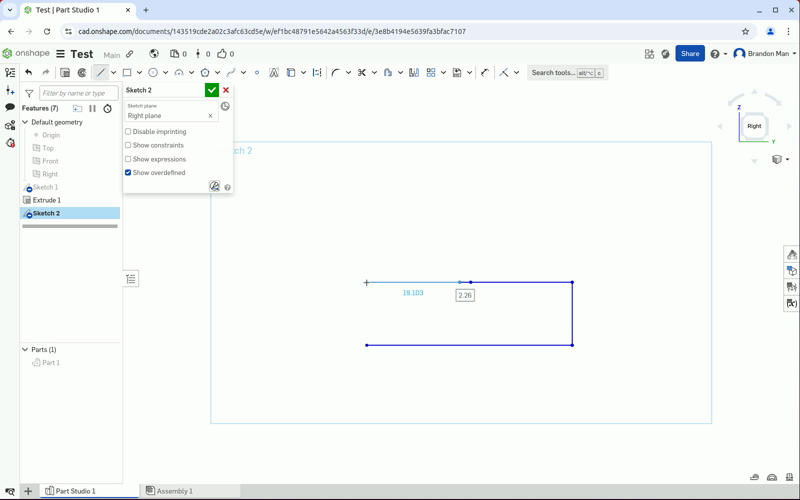
key_up(shift)
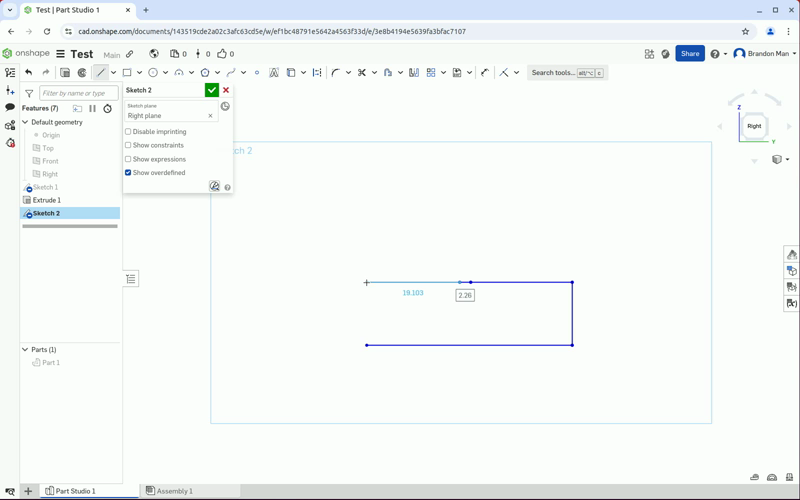
key_down(shift)
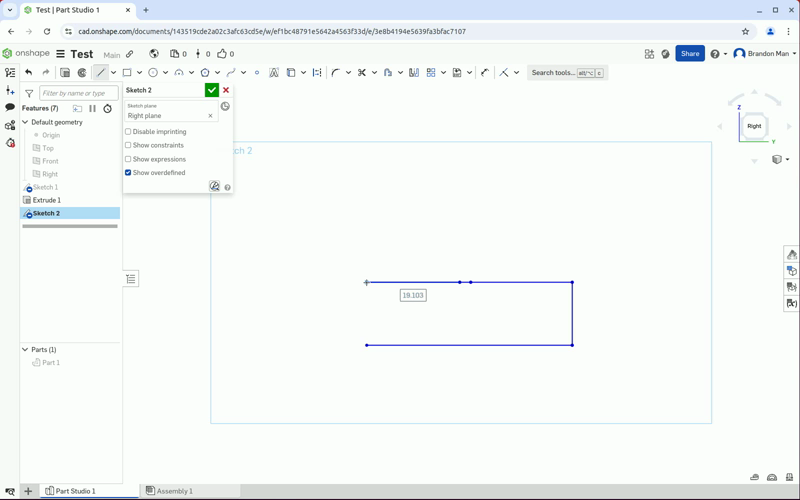
mouse_move(366, 345)
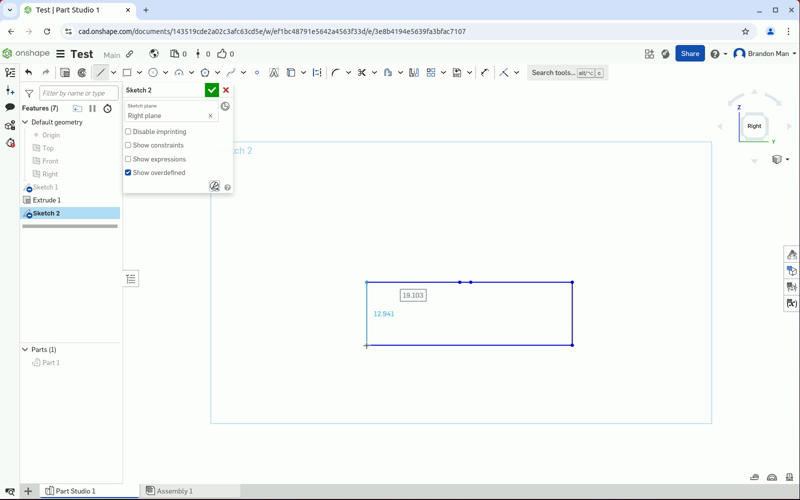
key_up(shift)
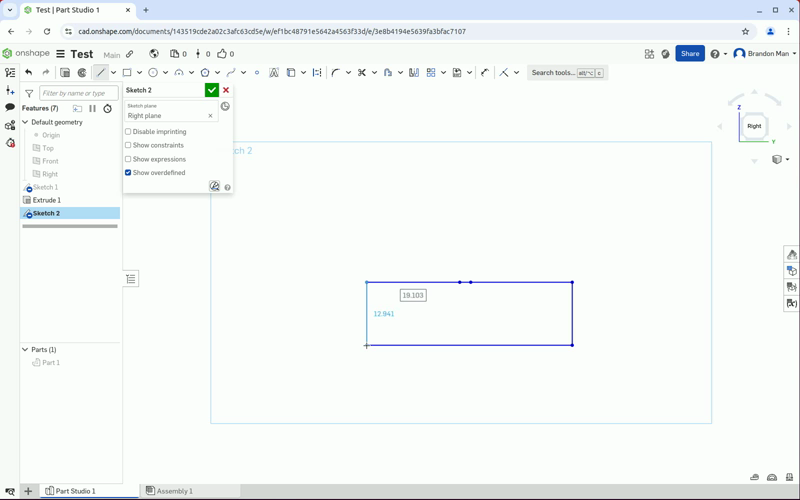
click(366, 345)
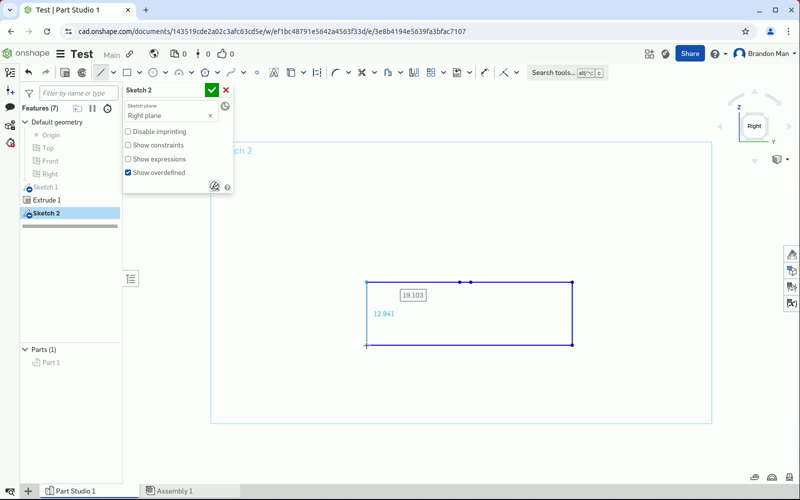
key(esc)
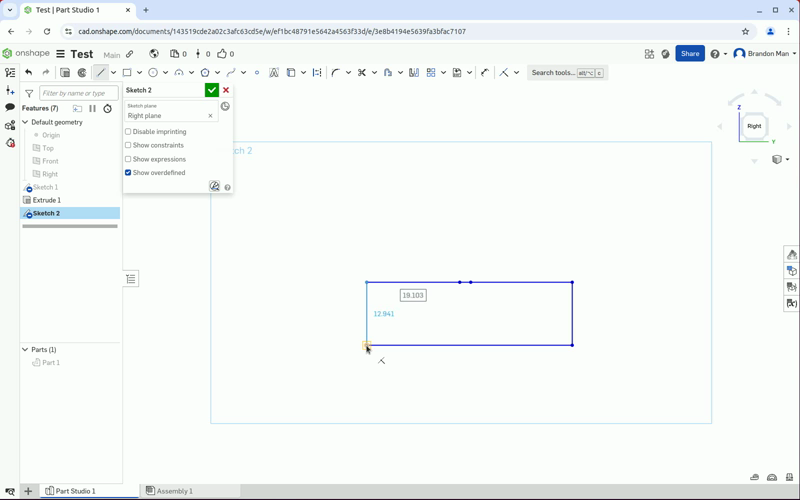
mouse_move(437, 333)
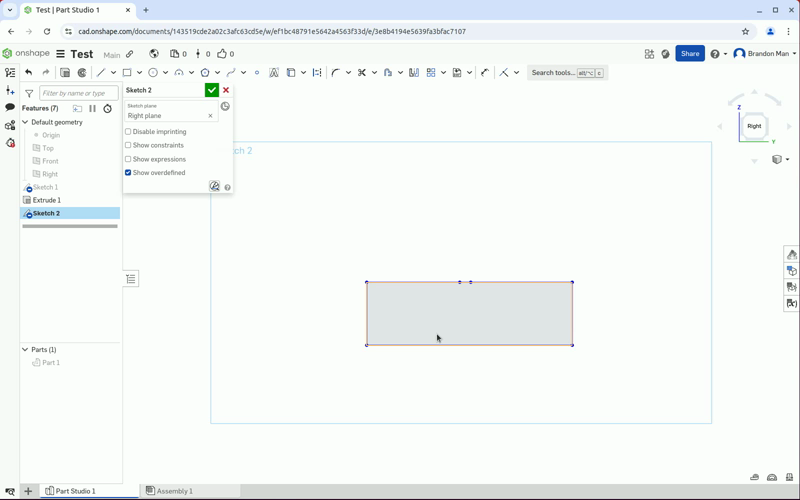
click(437, 333)
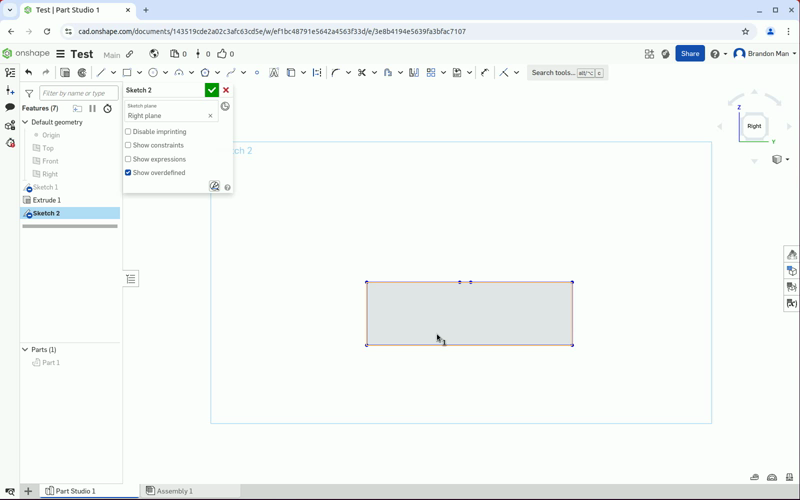
mouse_move(73, 352)
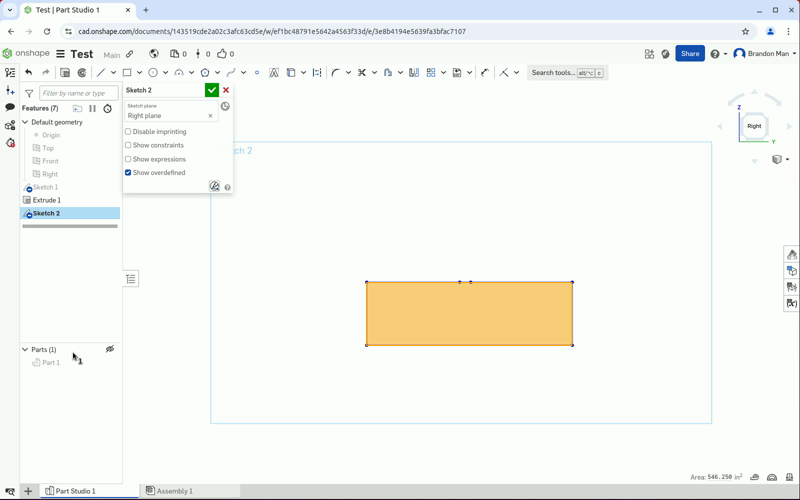
key(shift+y)
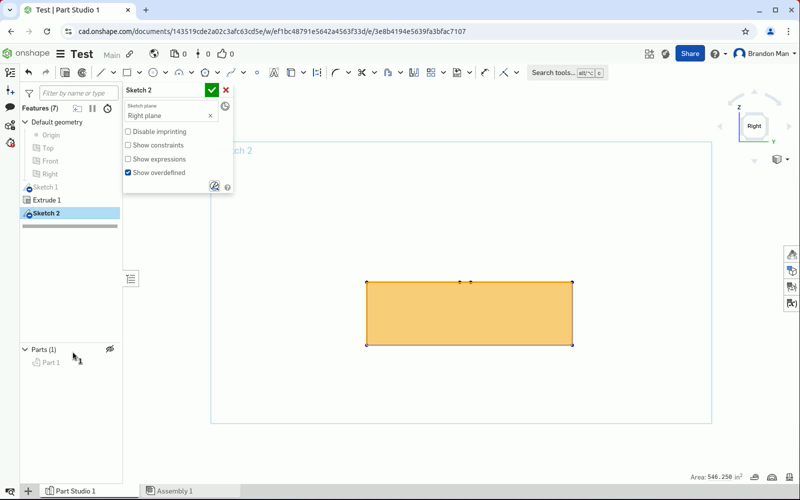
key(shift+e)
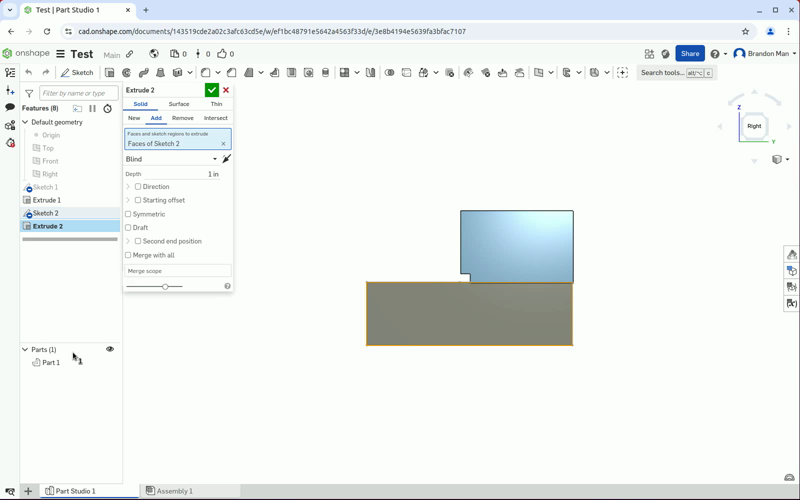
mouse_move(143, 106)
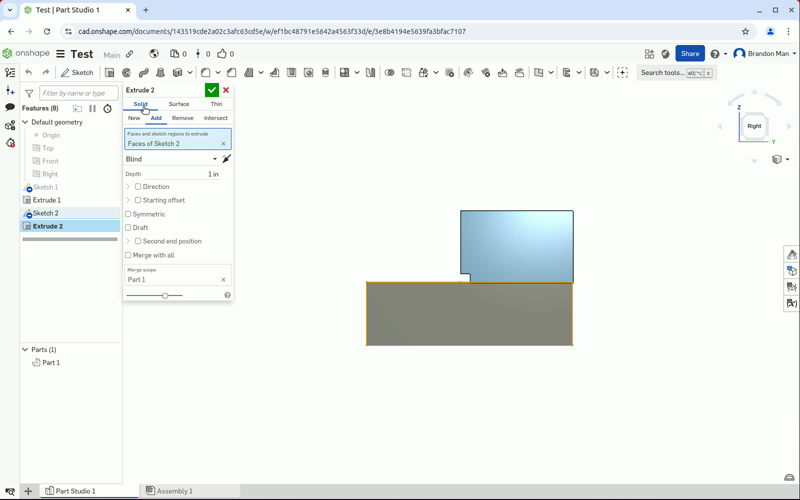
click(143, 106)
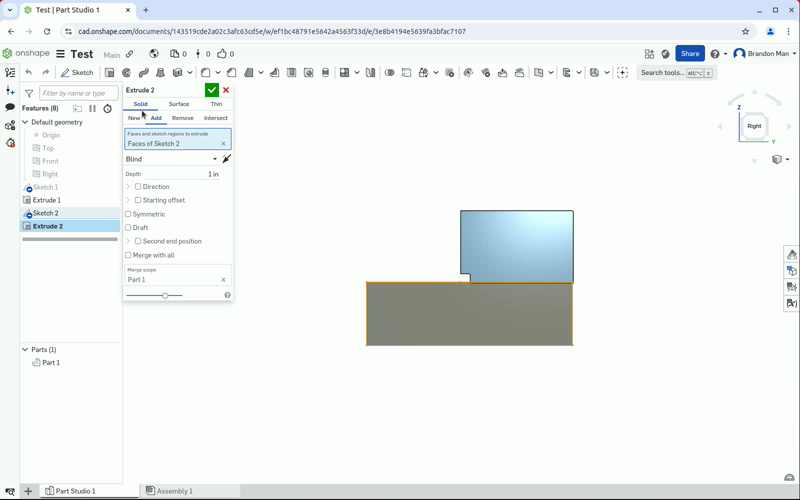
mouse_move(137, 120)
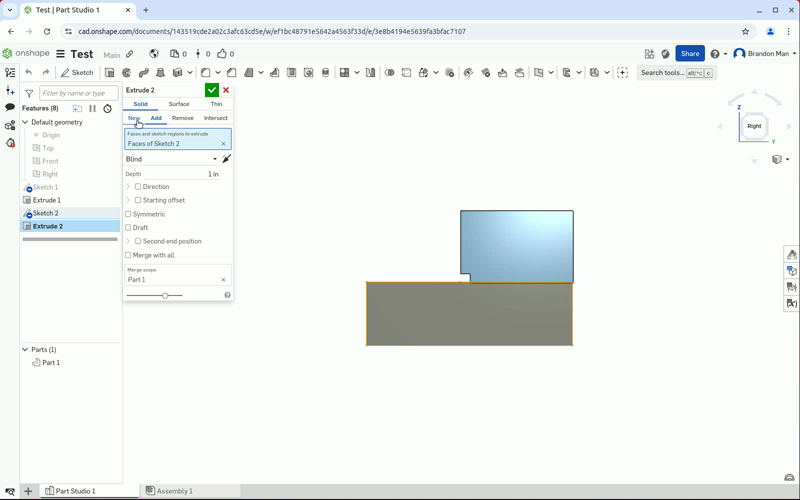
click(137, 120)
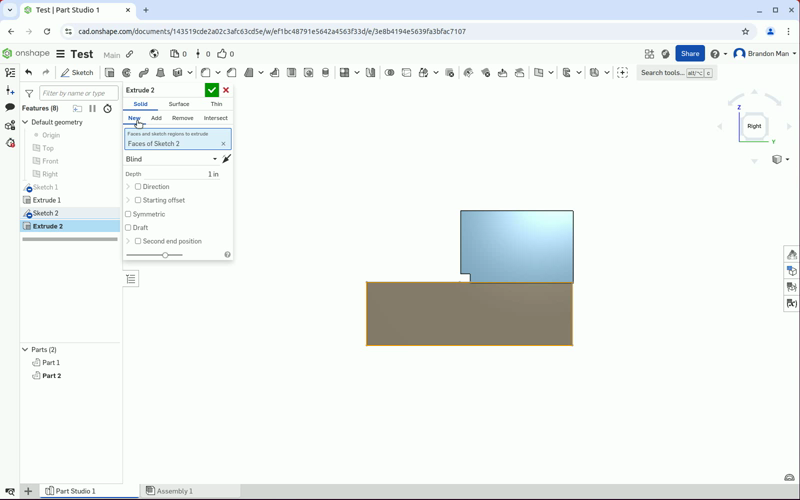
key(tab, 4)
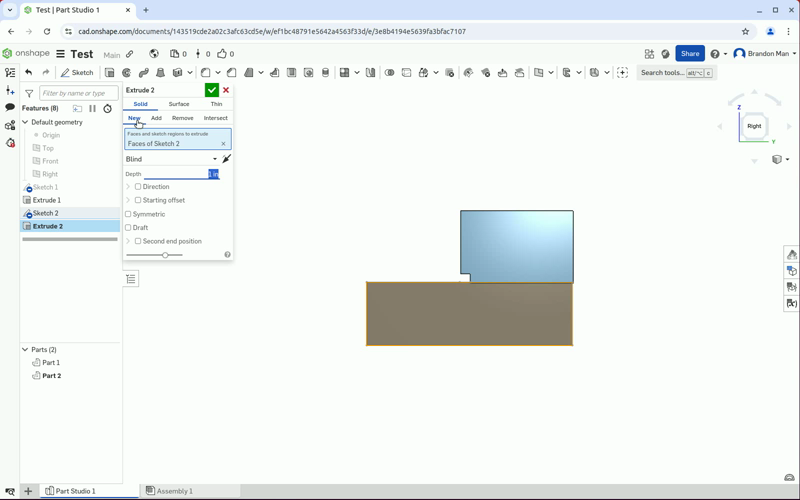
text(1.926)
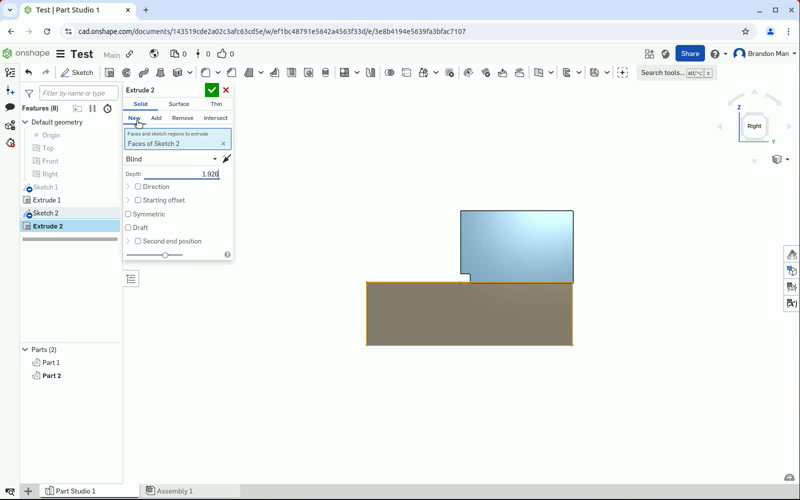
key(enter)
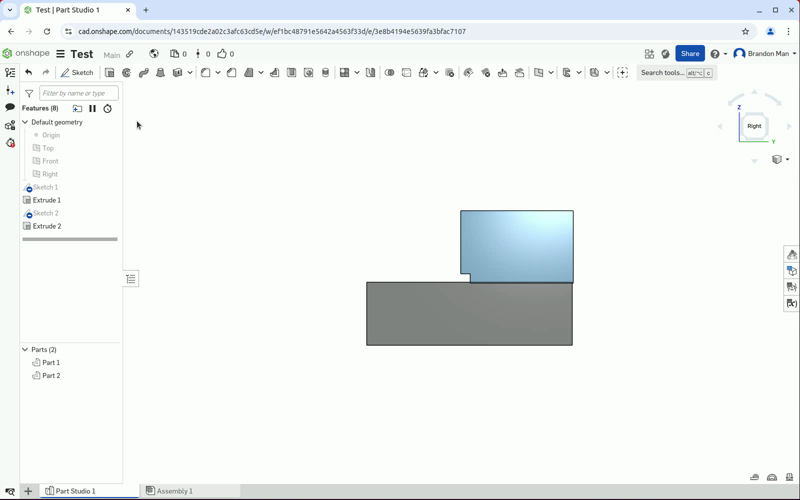
key(shift+h)
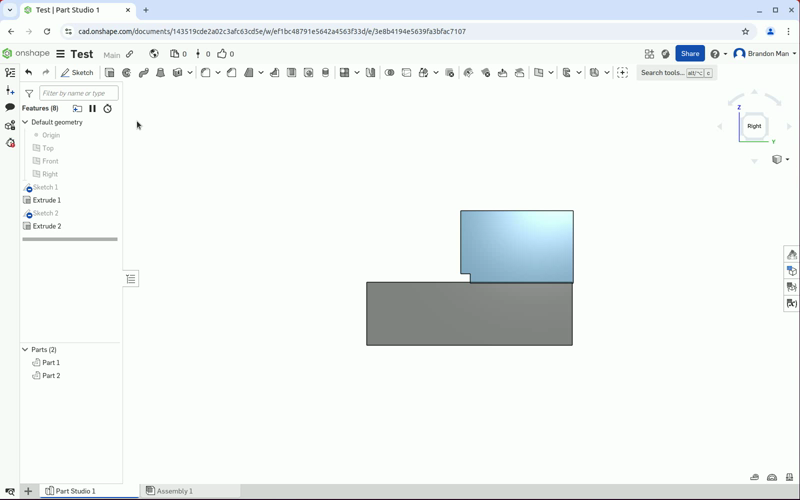
key(shift+h)
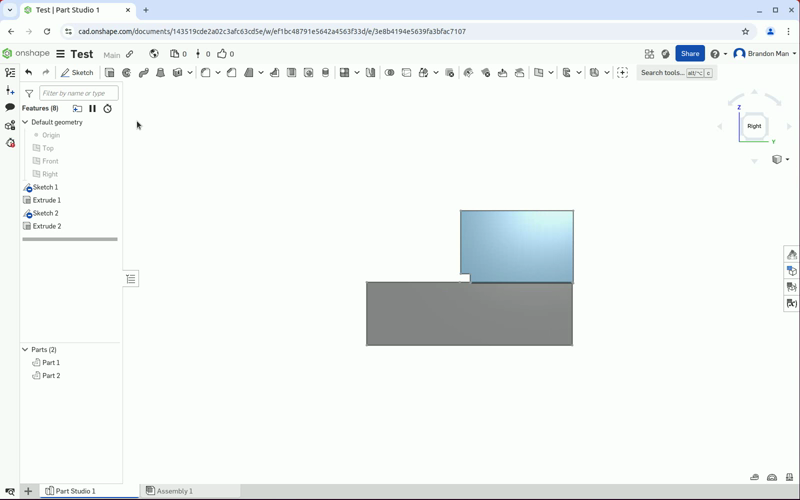
key(shift+7)
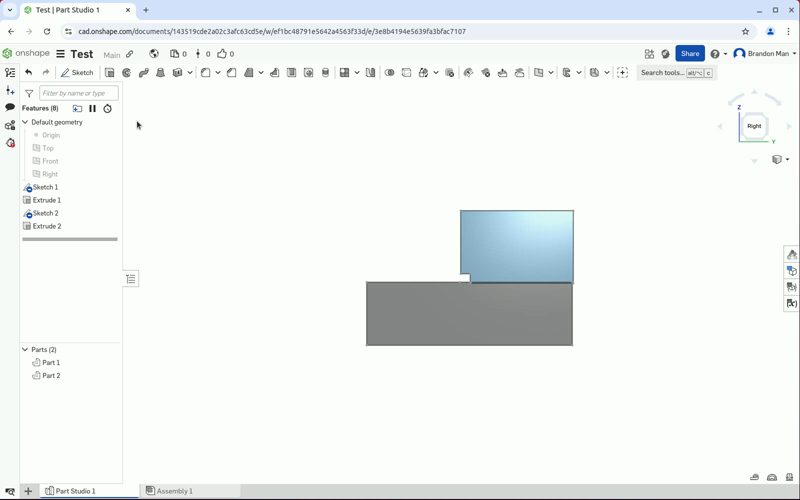
key(right, 2)
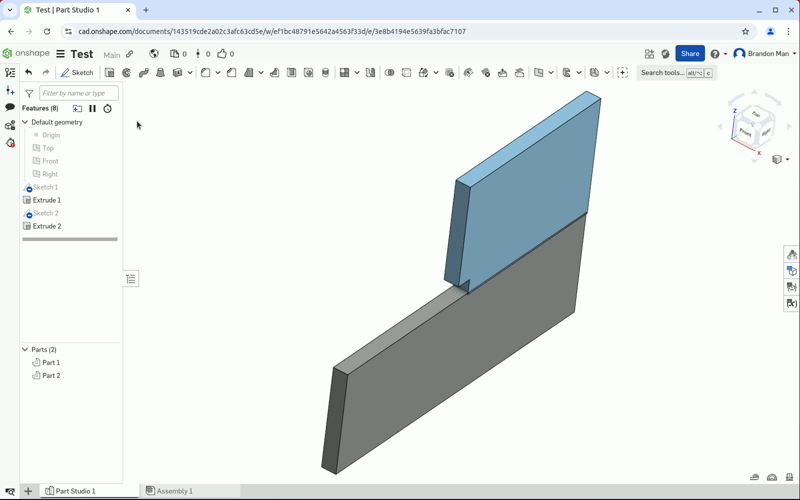
key(down, 2)
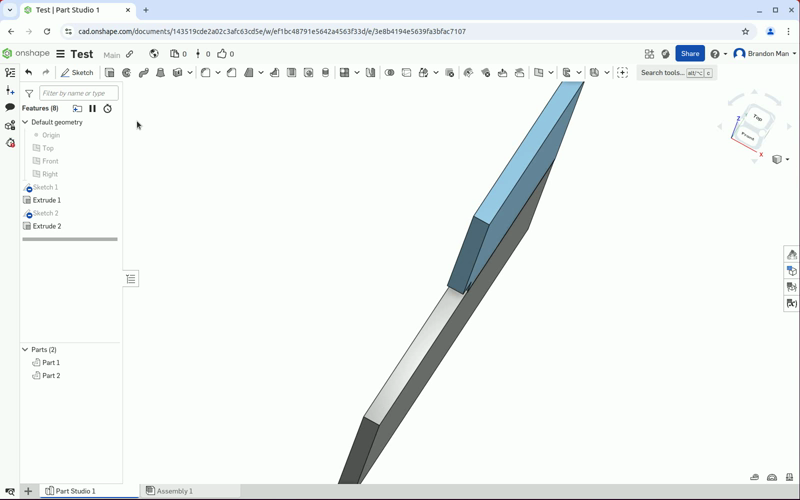
key(up, 2)
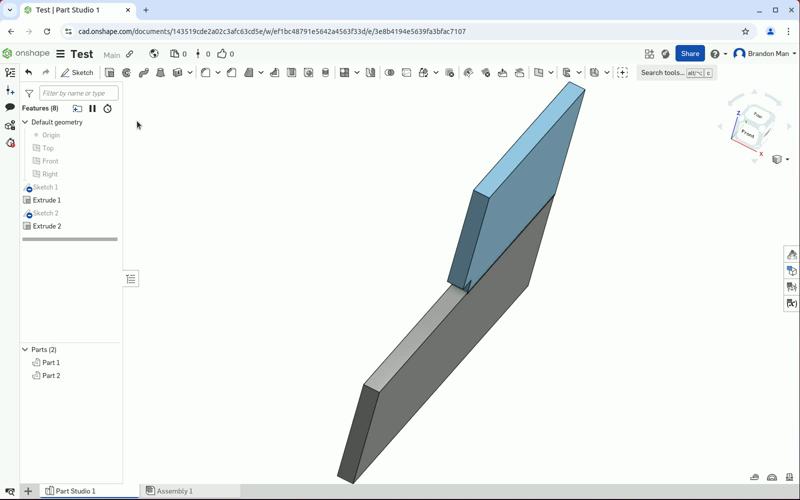
key(left, 2)
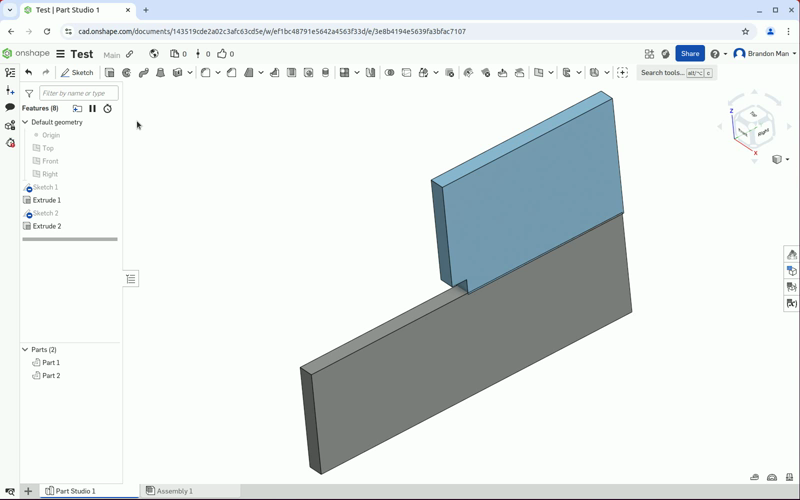
mouse_move(73, 189)
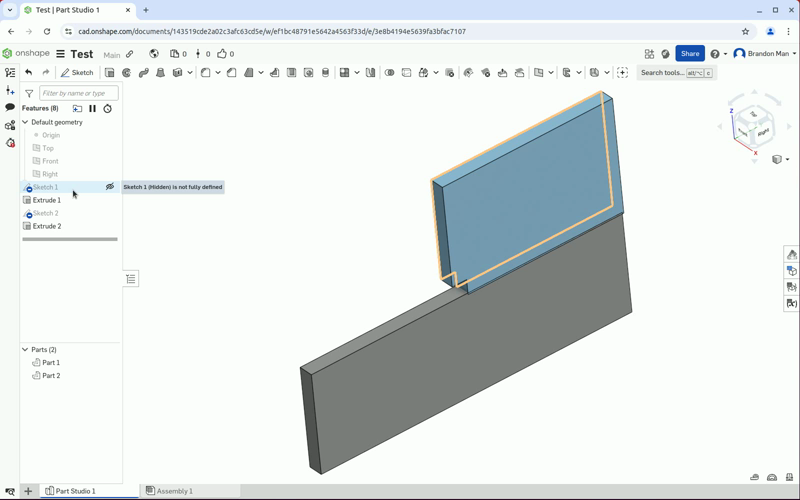
click(73, 189)